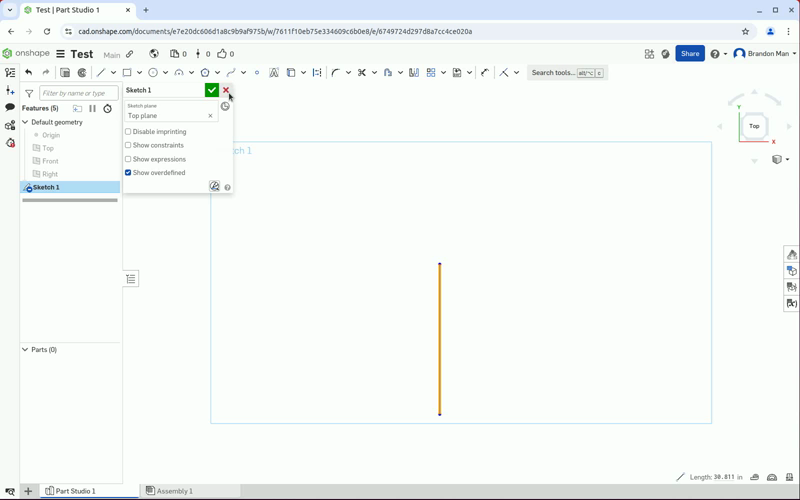
key(shift+h)
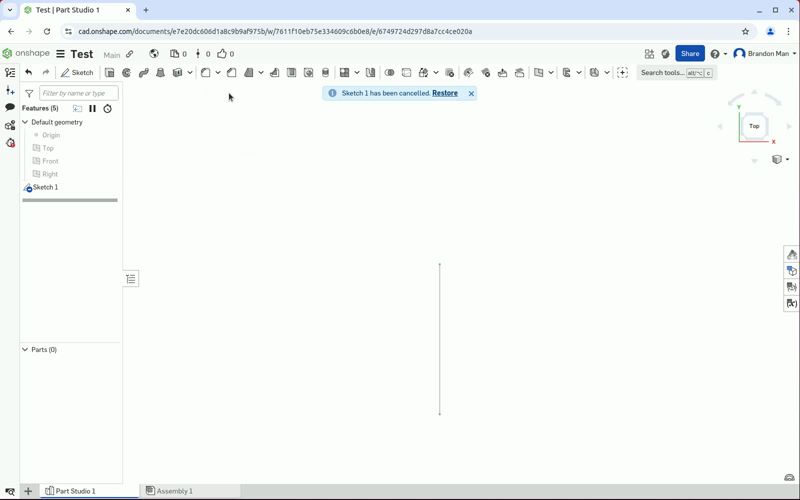
key(shift+s)
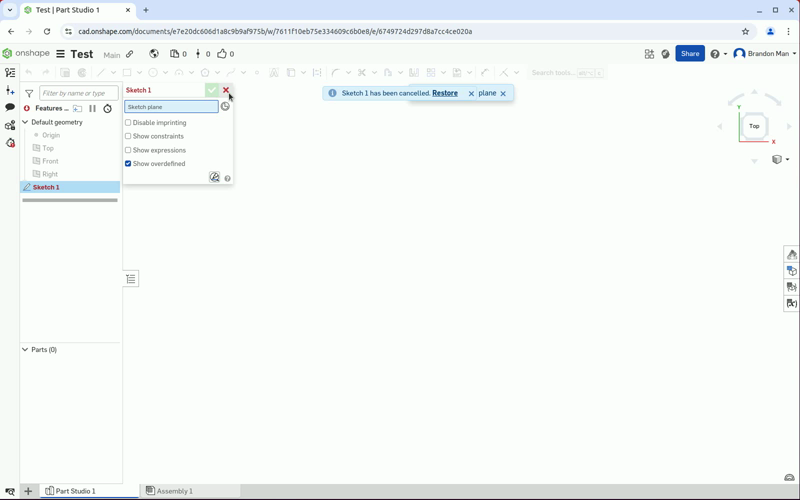
mouse_move(73, 150)
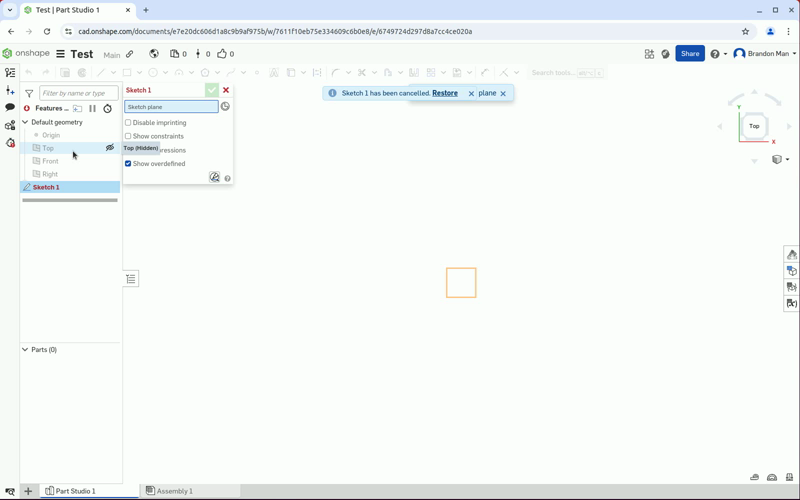
click(73, 150)
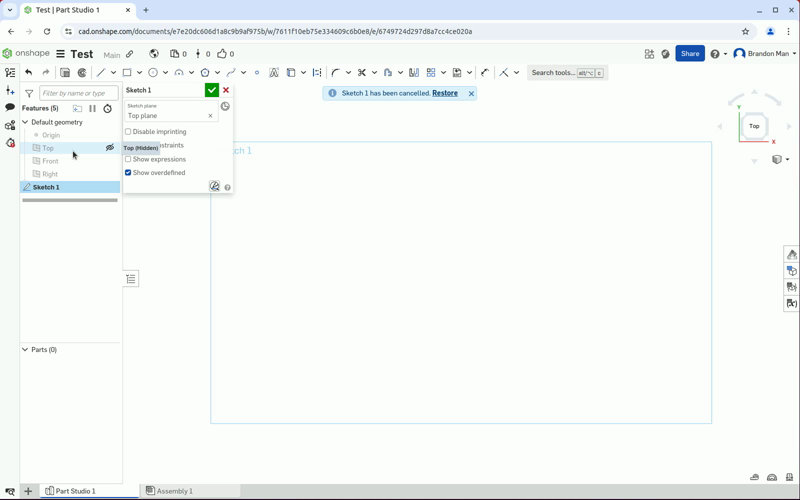
mouse_move(73, 352)
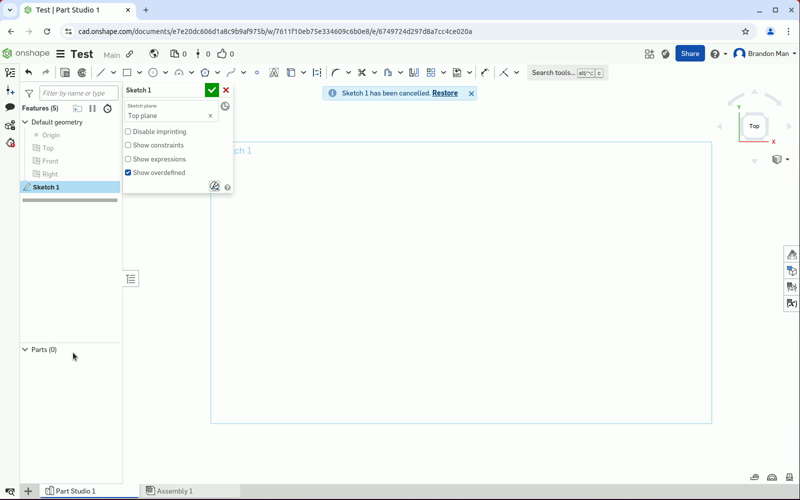
key(y)
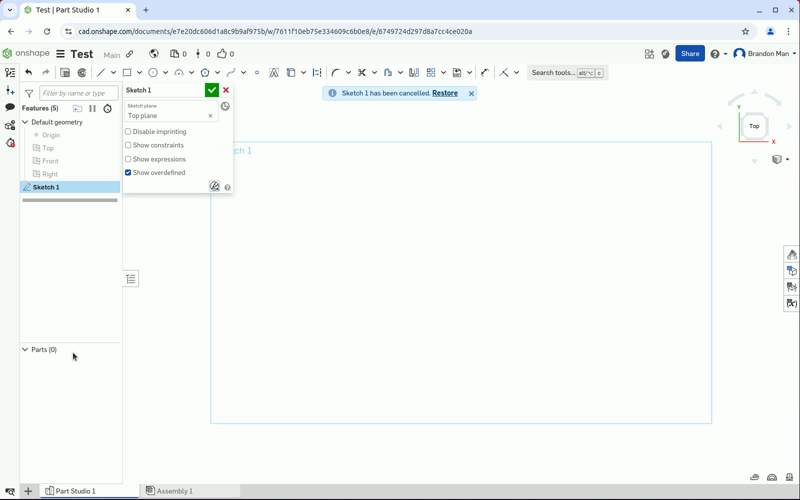
key(l)
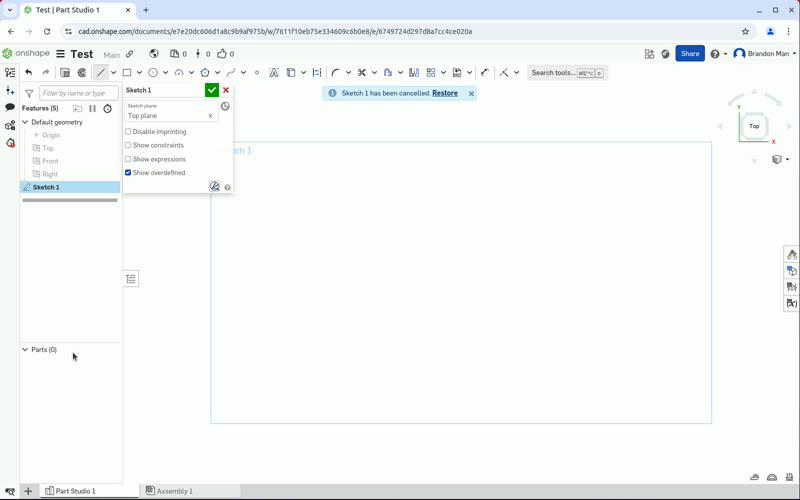
key_down(shift)
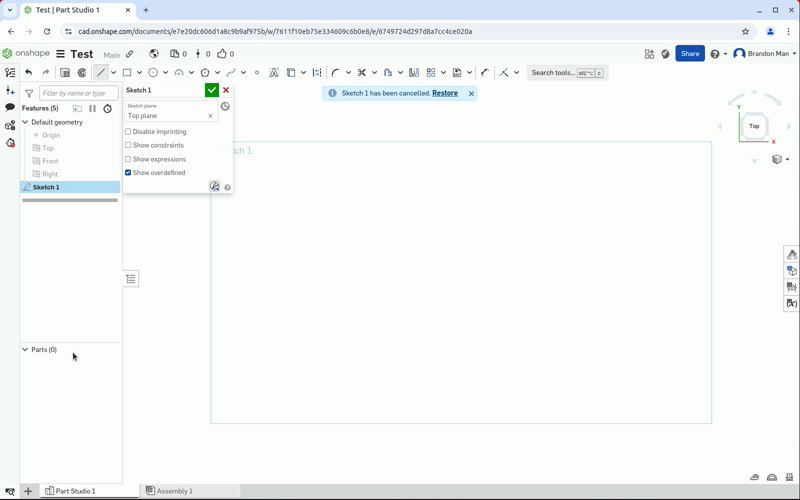
mouse_move(348, 282)
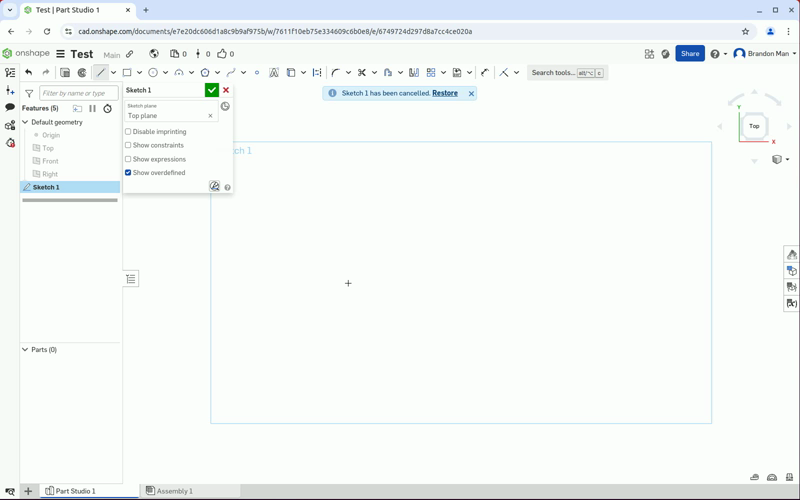
click(348, 282)
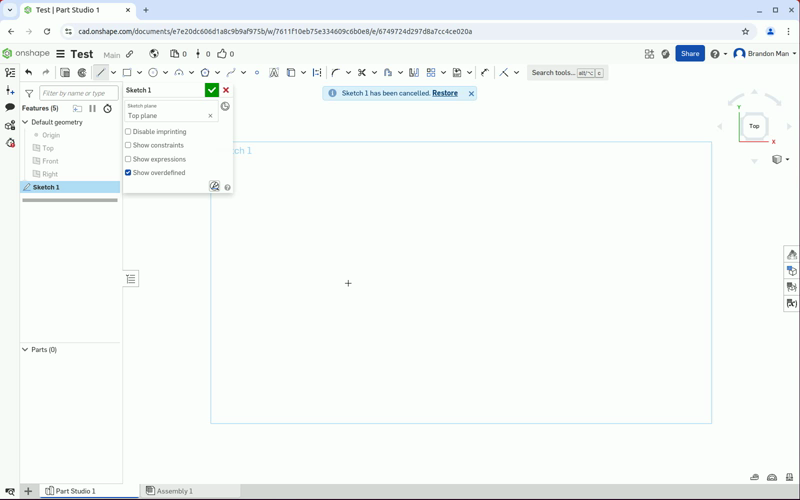
key_up(shift)
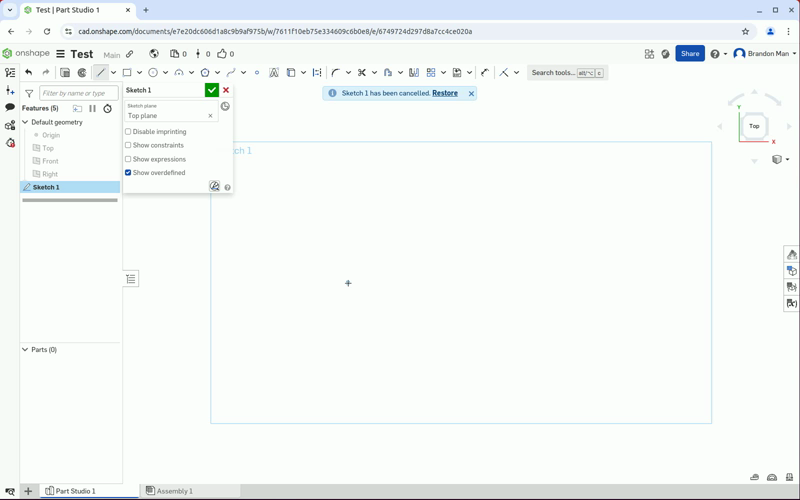
key_down(shift)
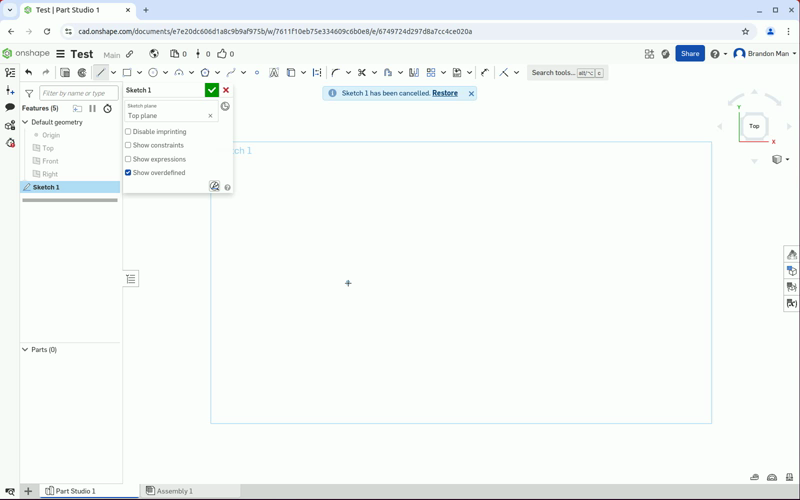
mouse_move(460, 282)
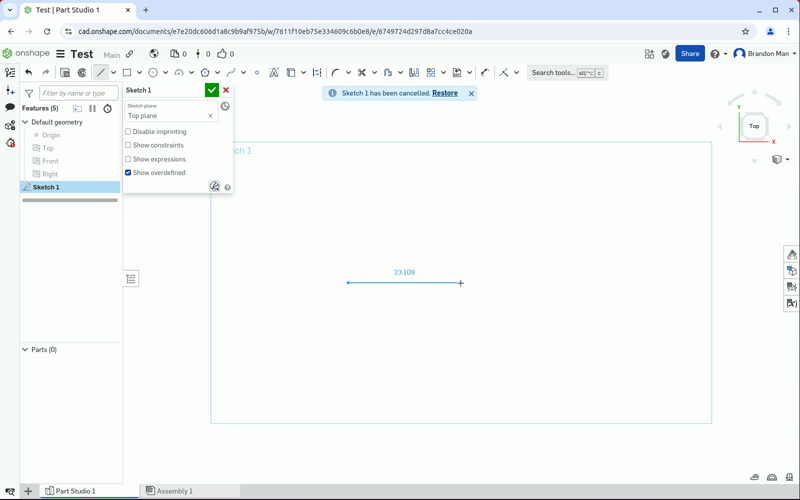
click(460, 282)
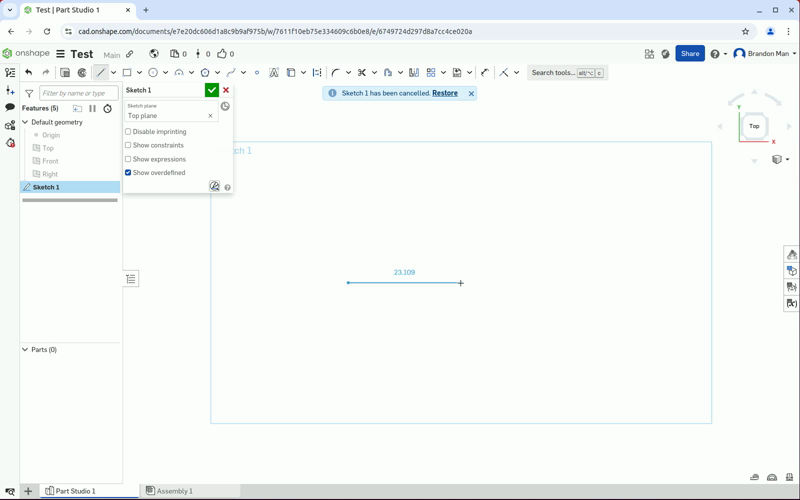
key_up(shift)
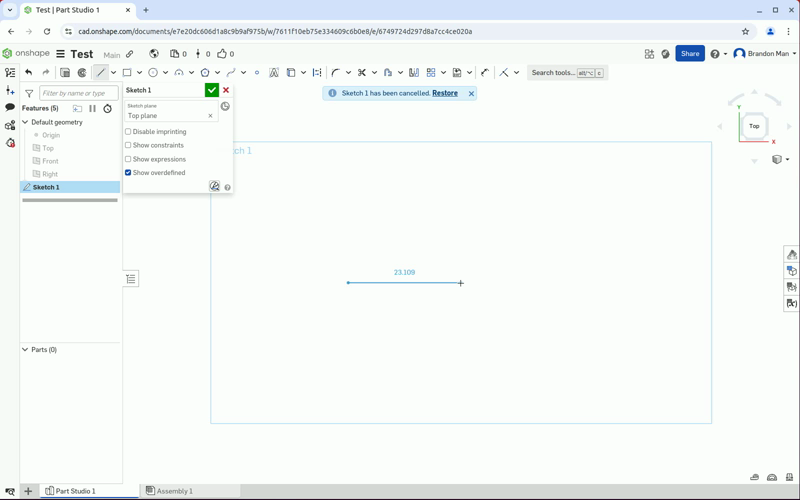
key_down(shift)
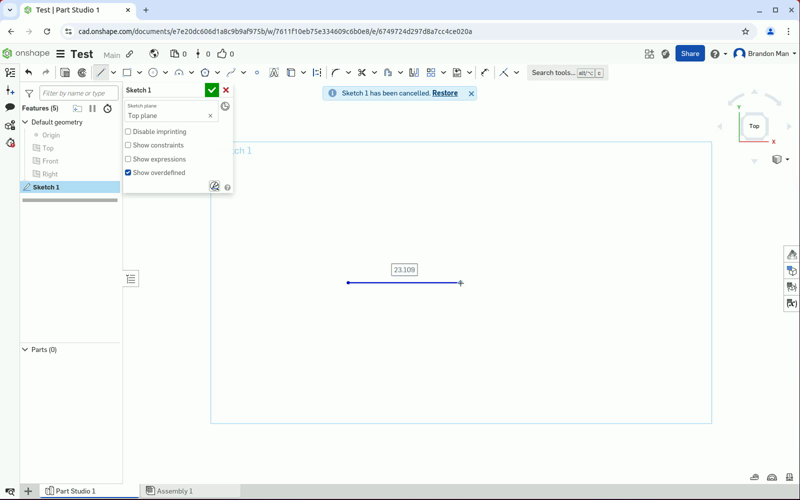
mouse_move(490, 282)
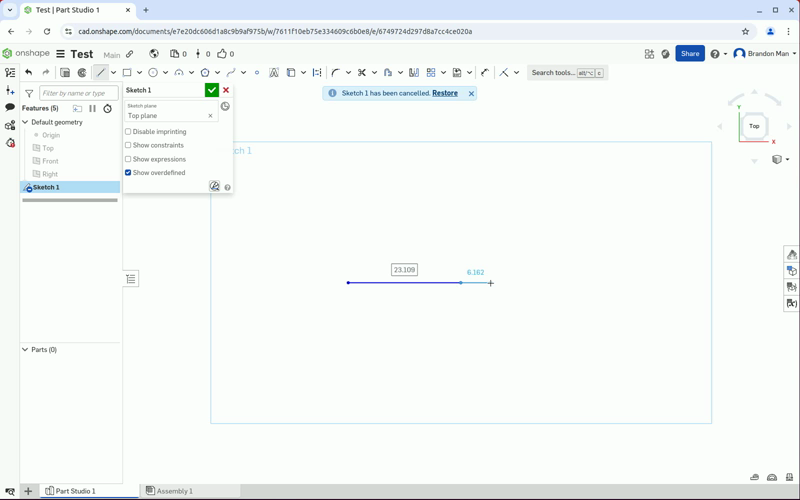
mouse_move(460, 226)
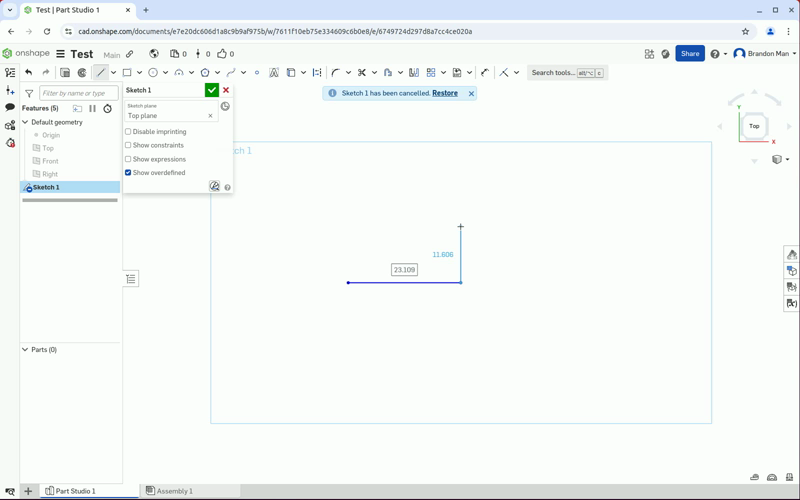
click(460, 226)
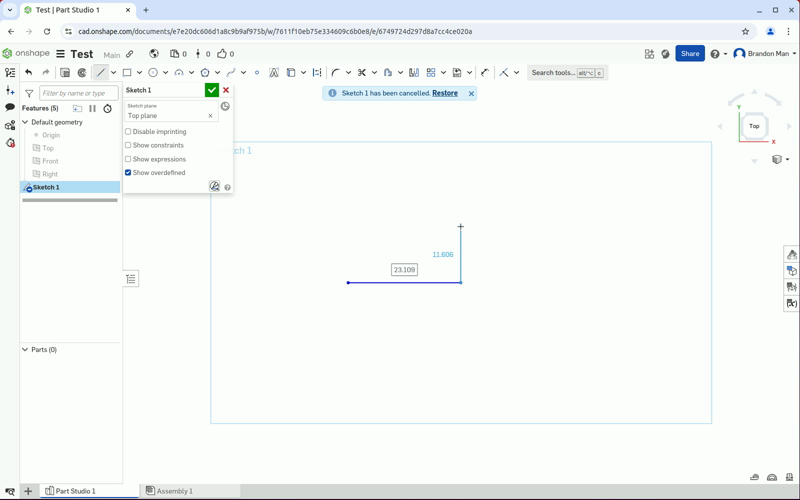
key_up(shift)
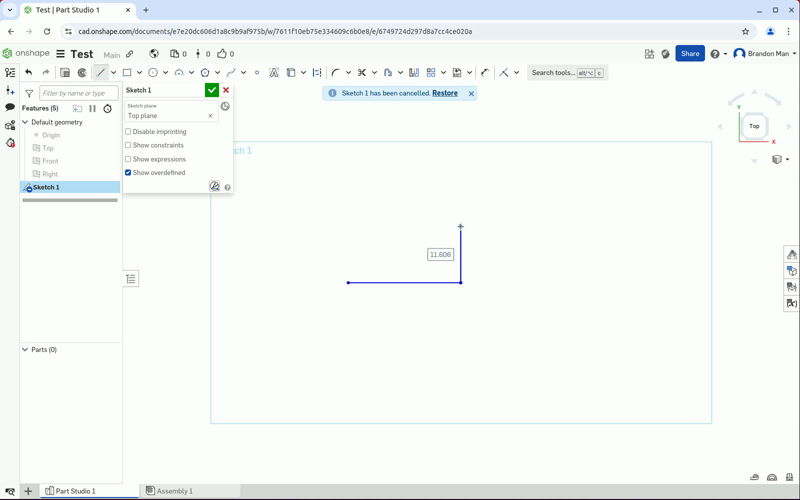
key_down(shift)
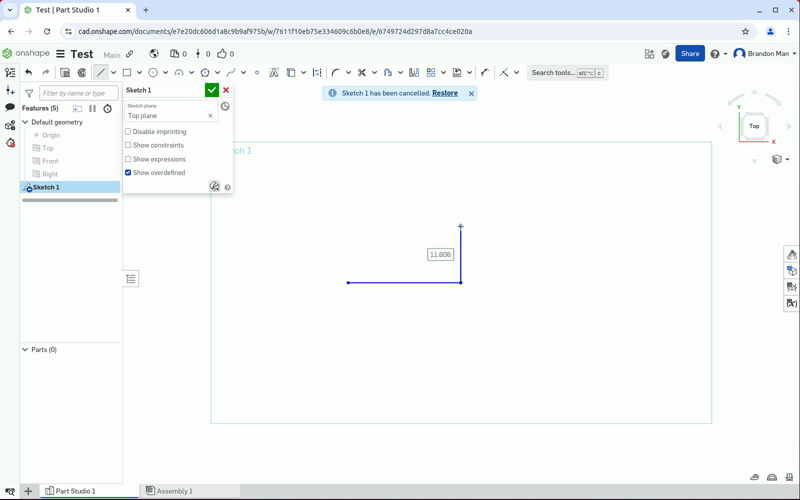
mouse_move(490, 226)
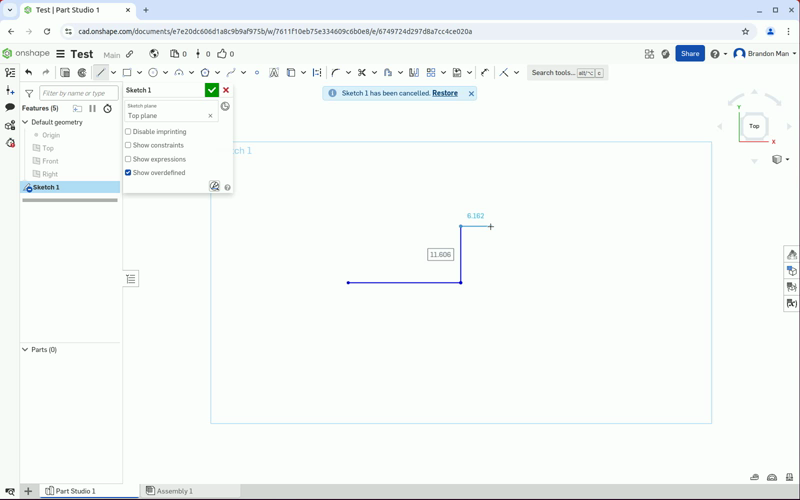
mouse_move(446, 226)
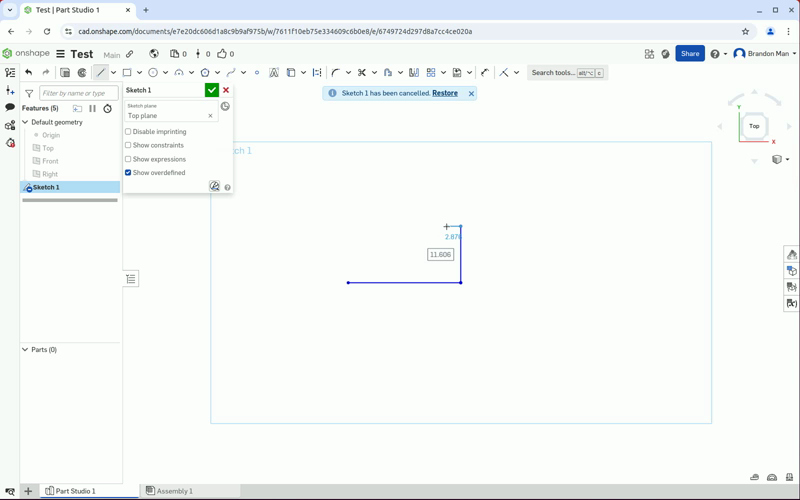
click(446, 226)
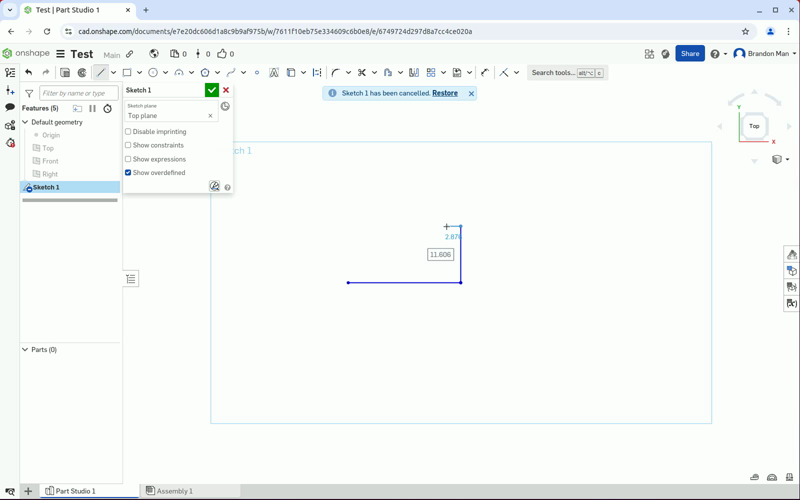
key_up(shift)
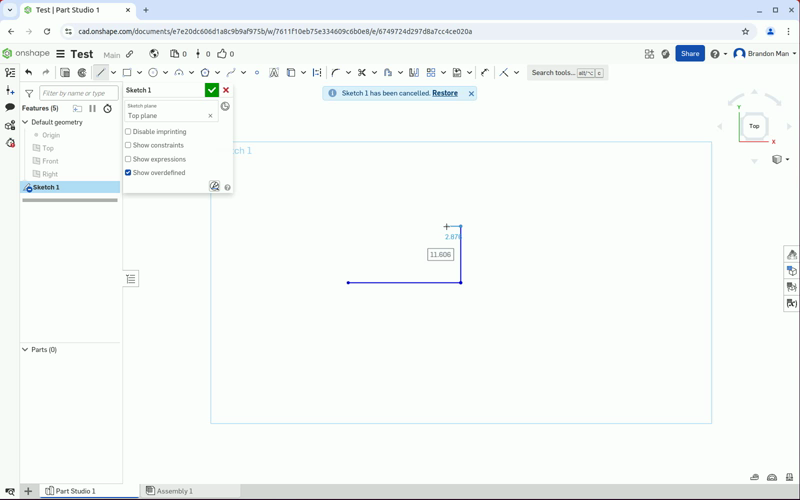
key_down(shift)
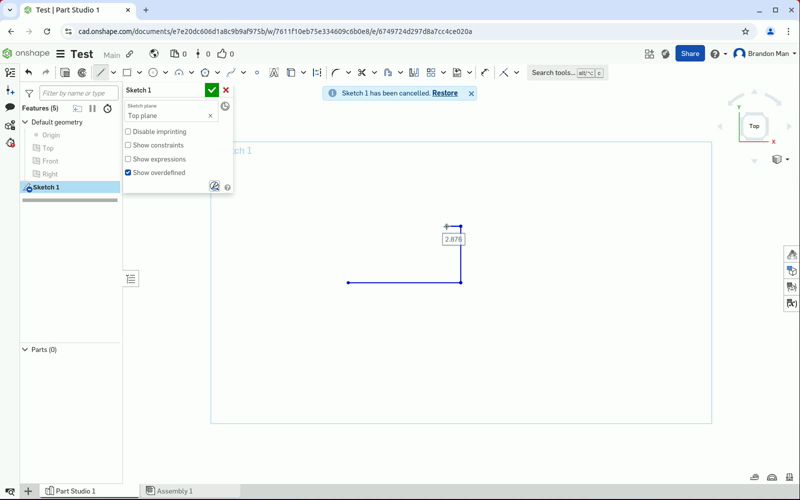
mouse_move(362, 226)
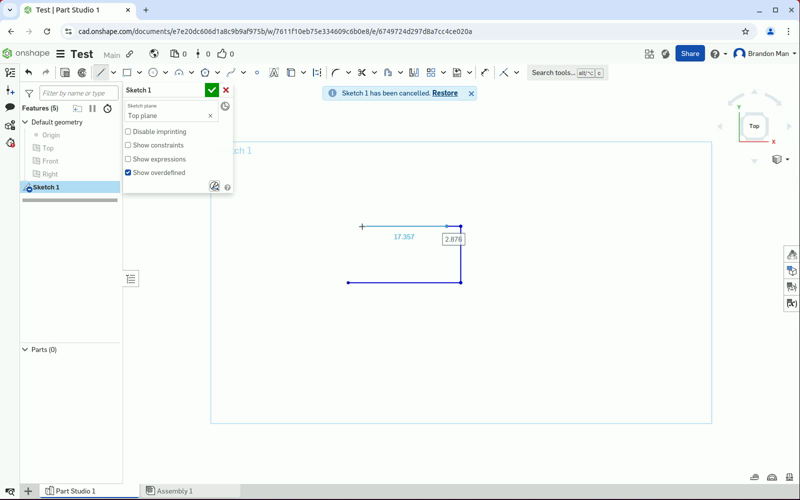
click(362, 226)
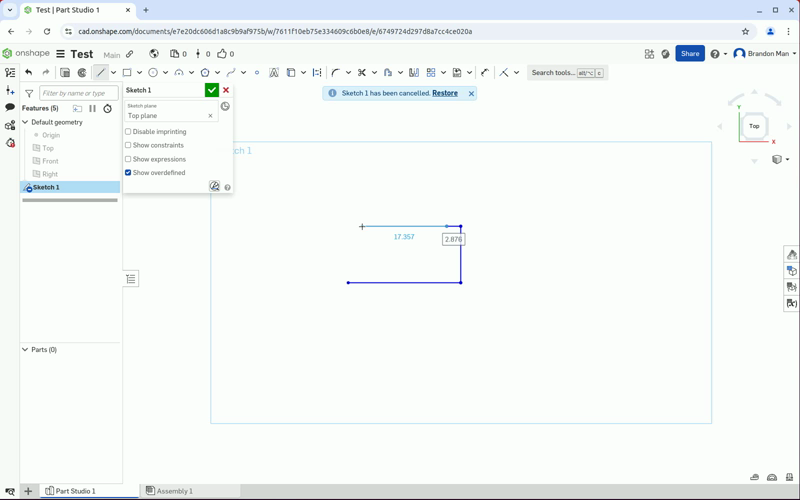
key_up(shift)
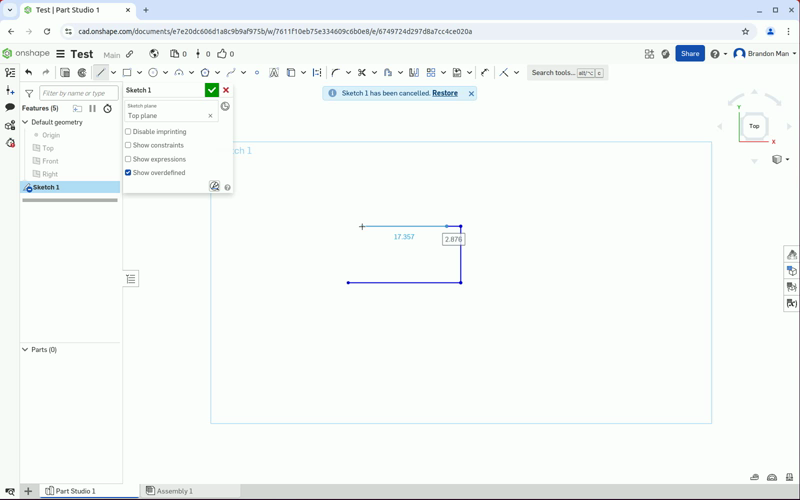
key_down(shift)
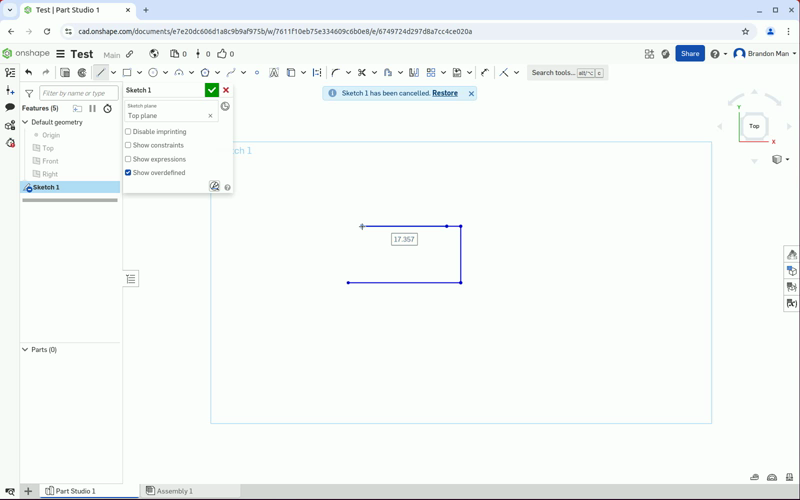
mouse_move(392, 226)
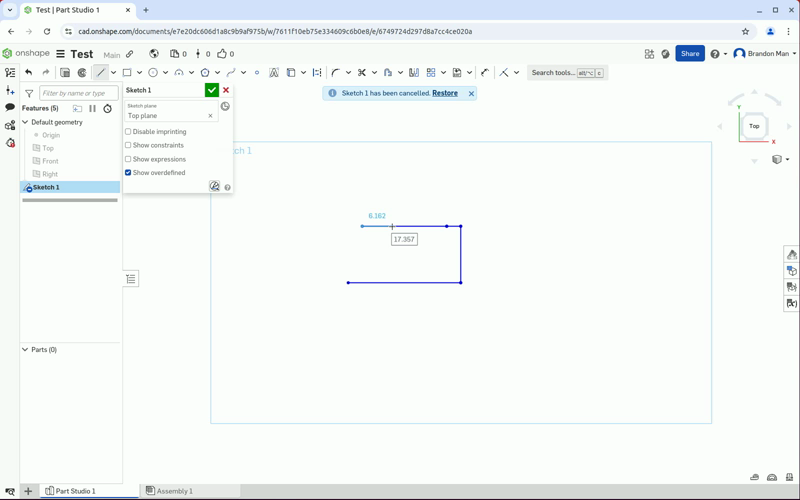
mouse_move(348, 226)
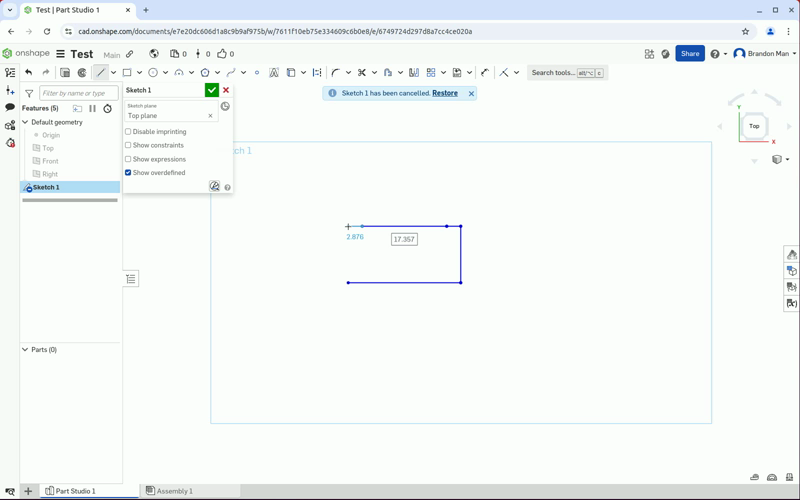
click(348, 226)
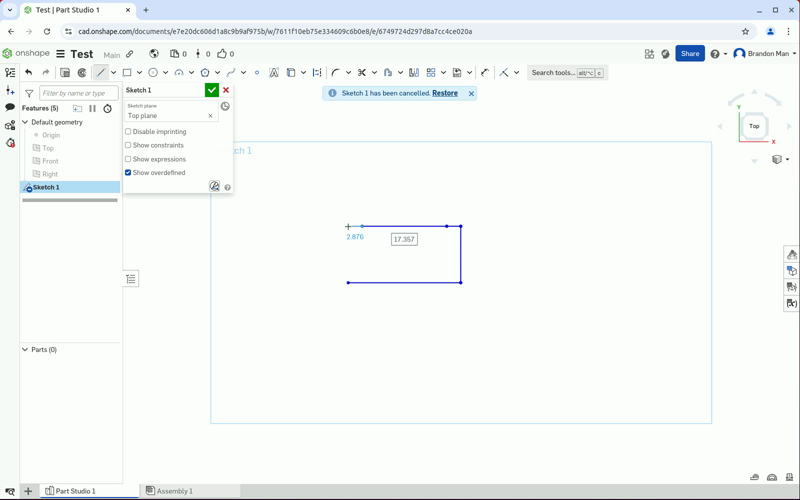
key_up(shift)
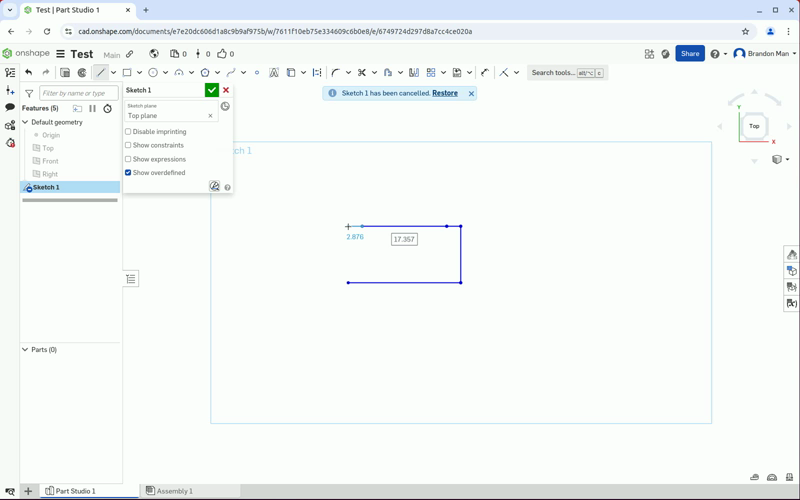
mouse_move(378, 226)
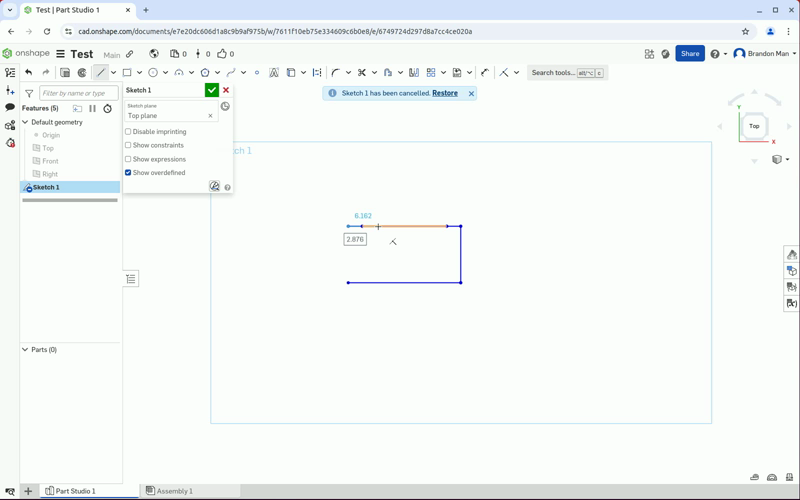
key_down(shift)
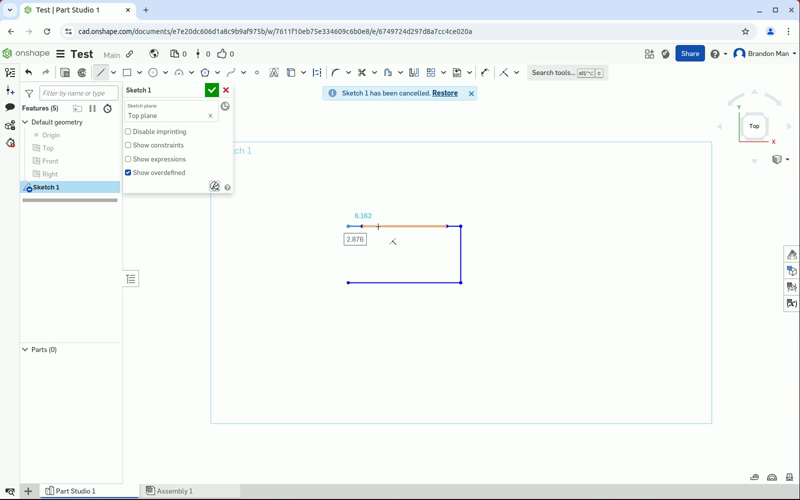
mouse_move(348, 282)
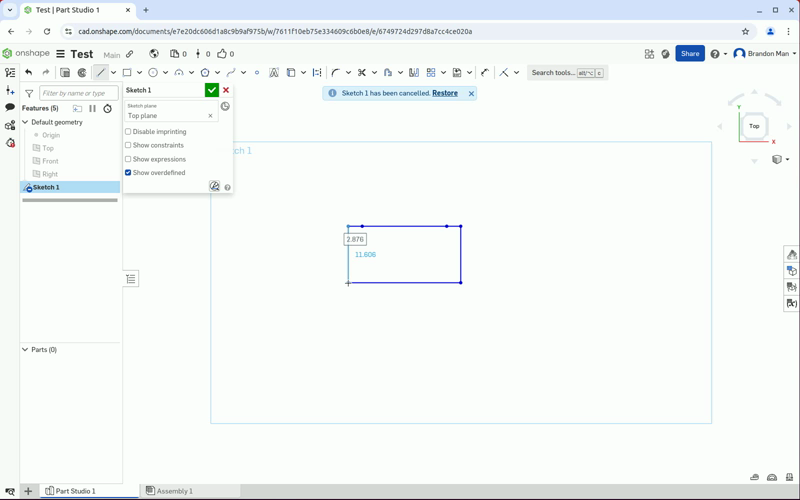
key_up(shift)
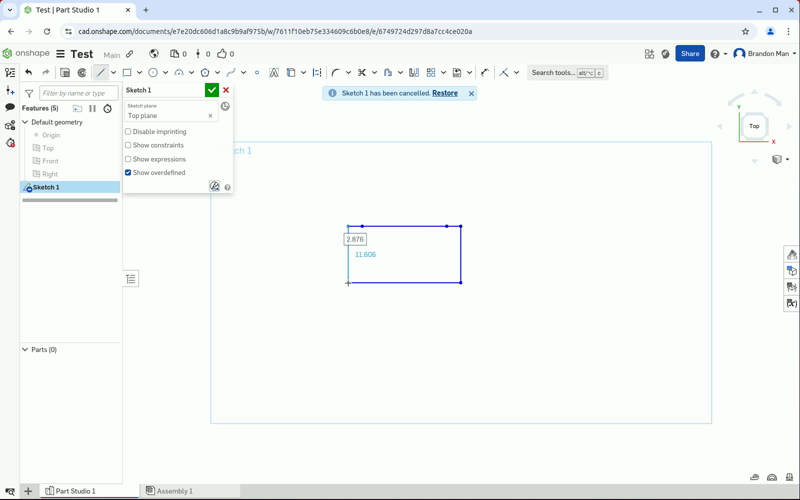
click(348, 282)
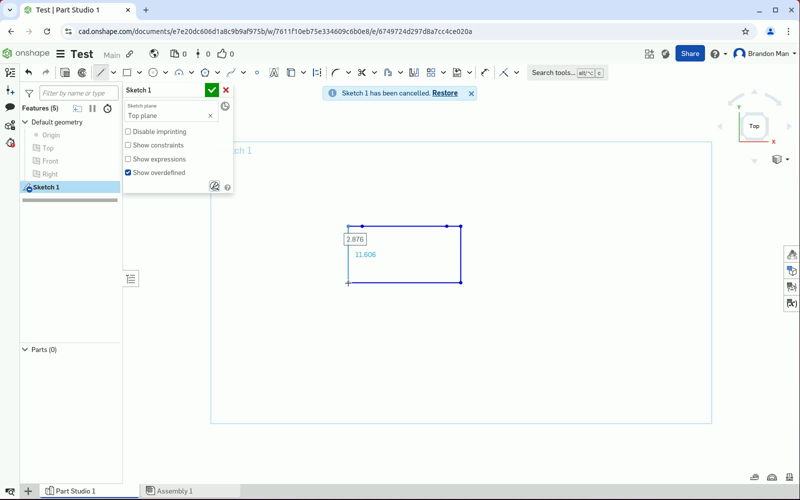
key(esc)
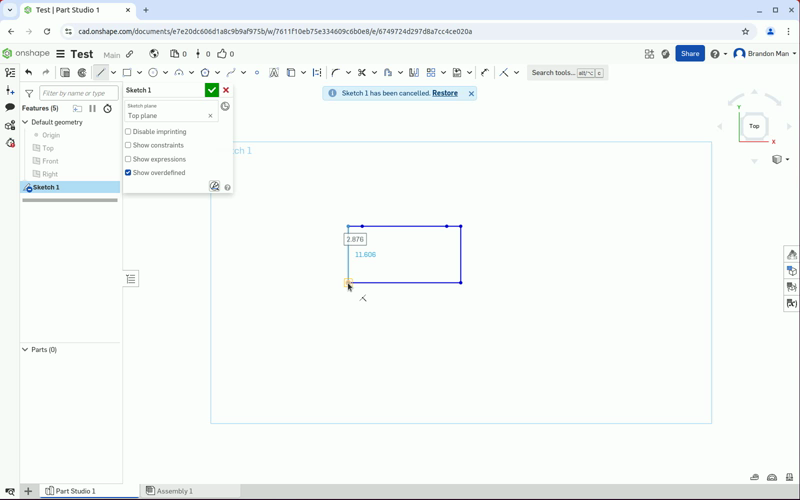
key(c)
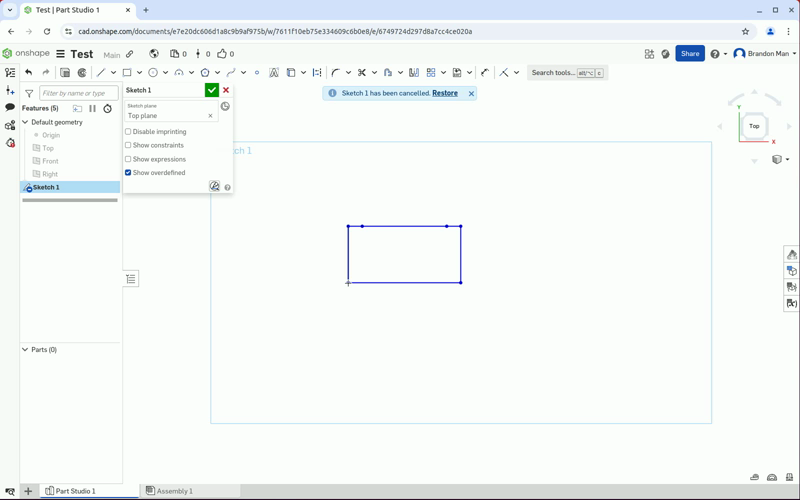
key_down(shift)
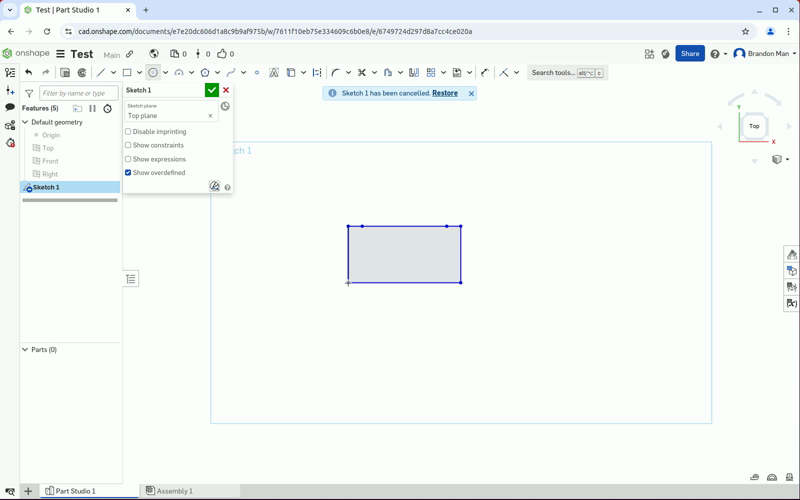
mouse_move(404, 254)
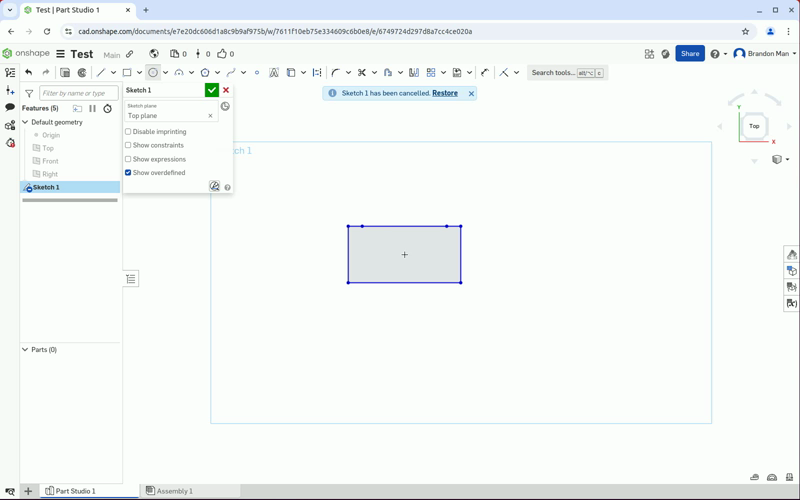
click(404, 254)
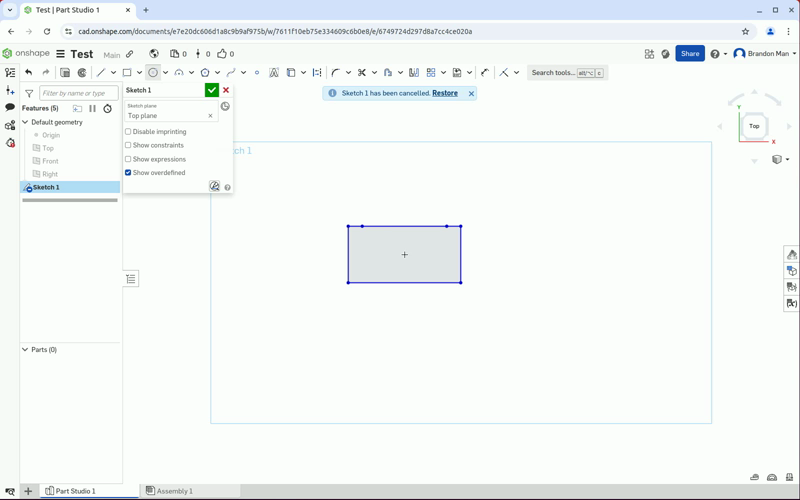
key_up(shift)
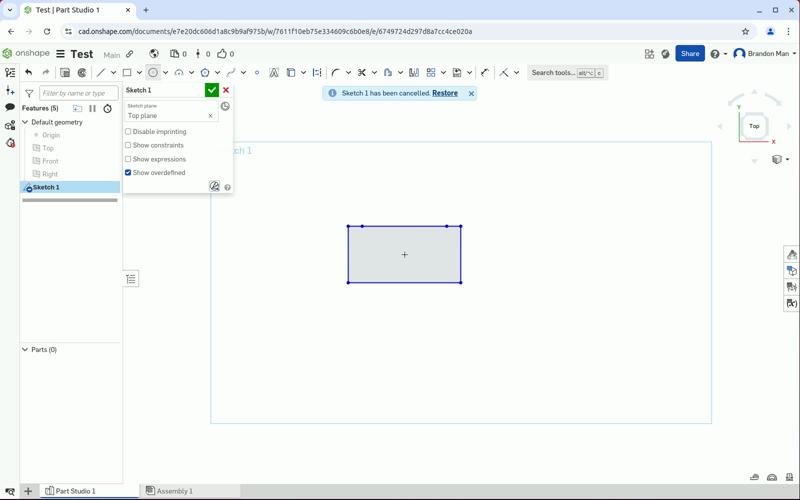
mouse_move(416, 254)
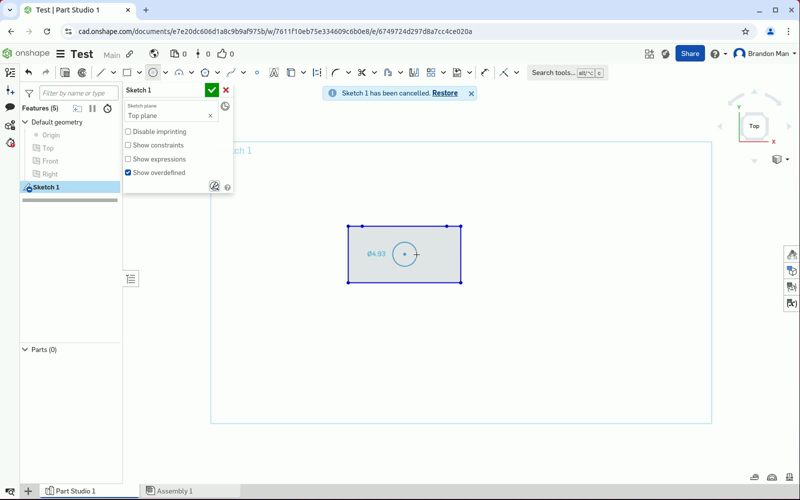
click(416, 254)
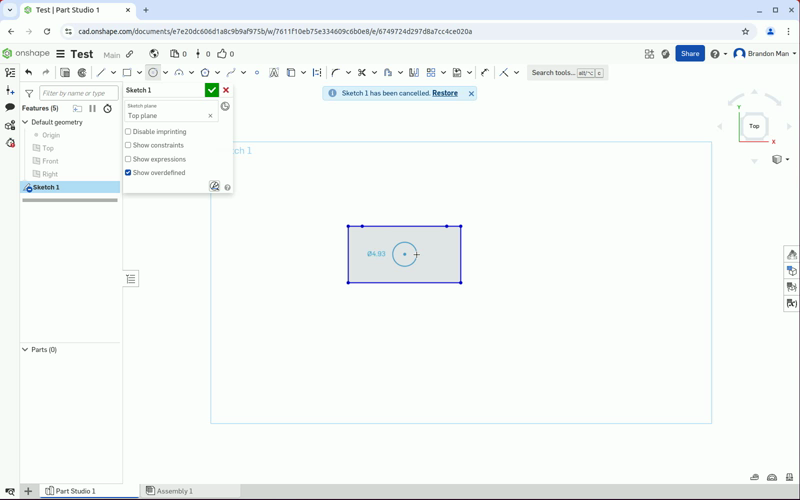
key(esc)
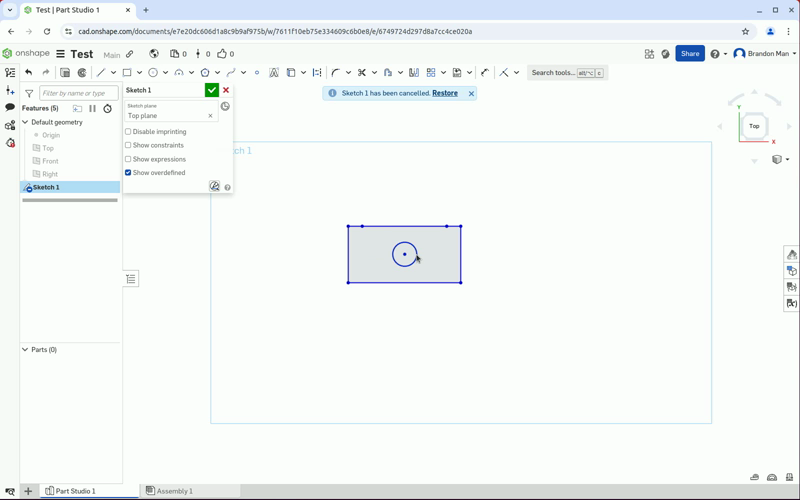
mouse_move(375, 274)
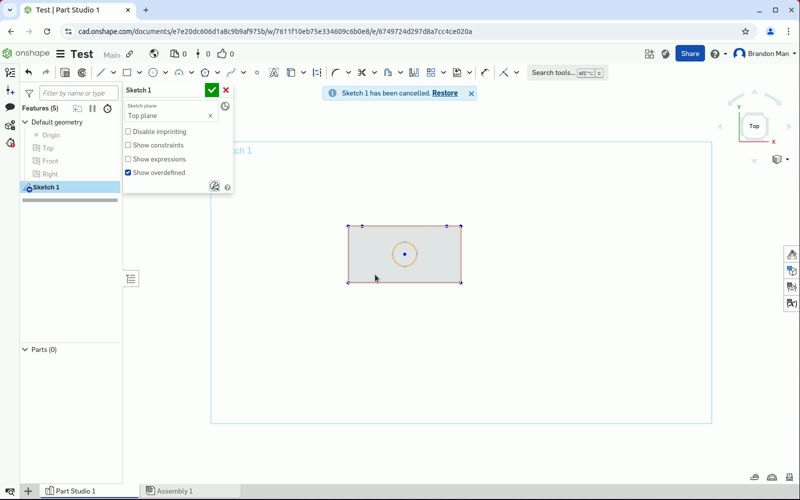
click(375, 274)
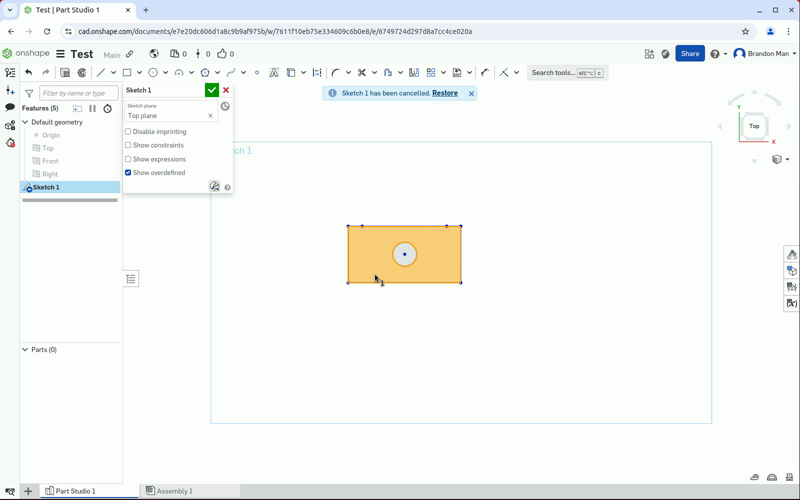
mouse_move(73, 352)
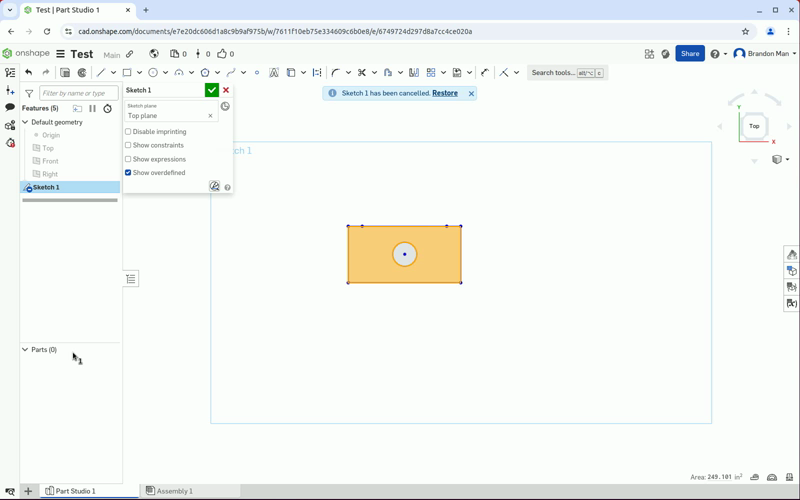
key(shift+y)
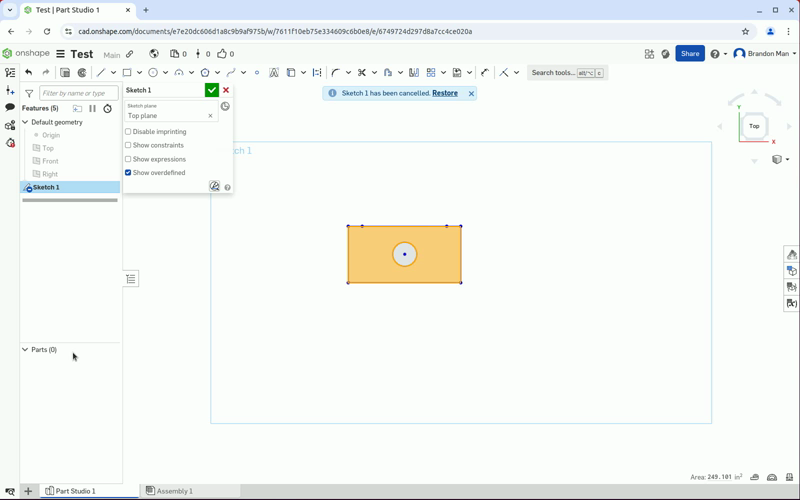
key(shift+e)
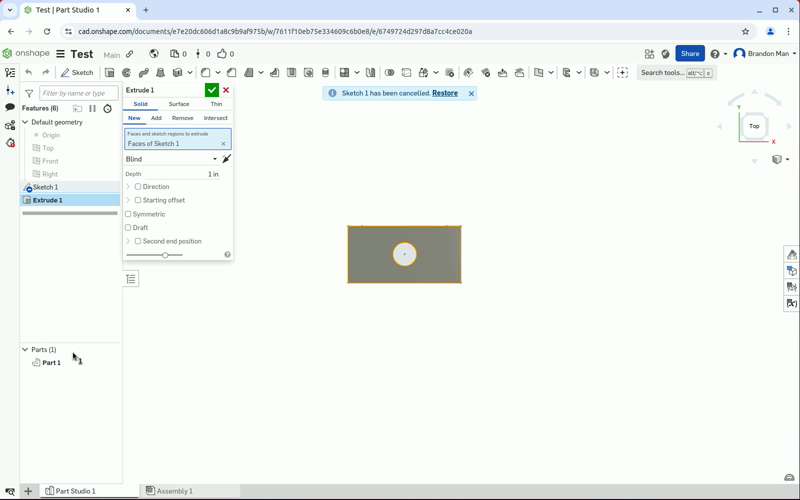
mouse_move(143, 106)
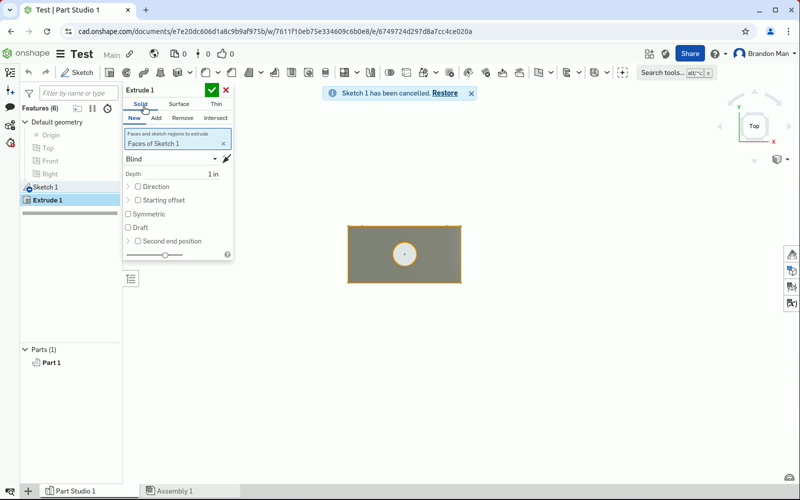
click(143, 106)
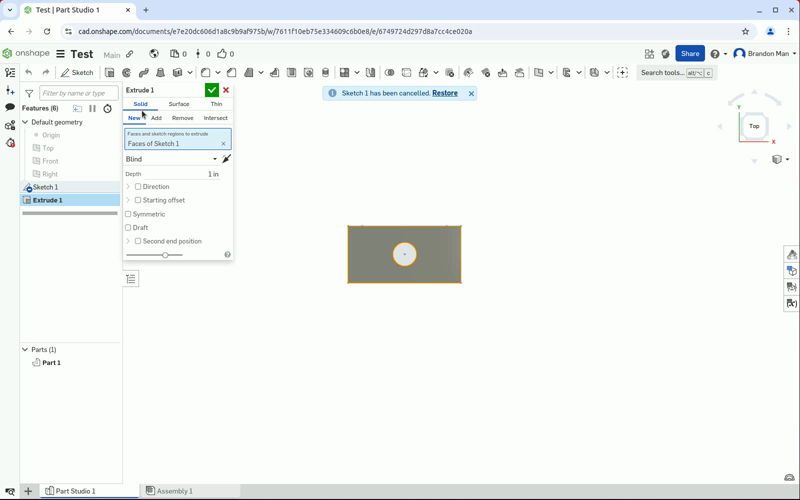
mouse_move(137, 120)
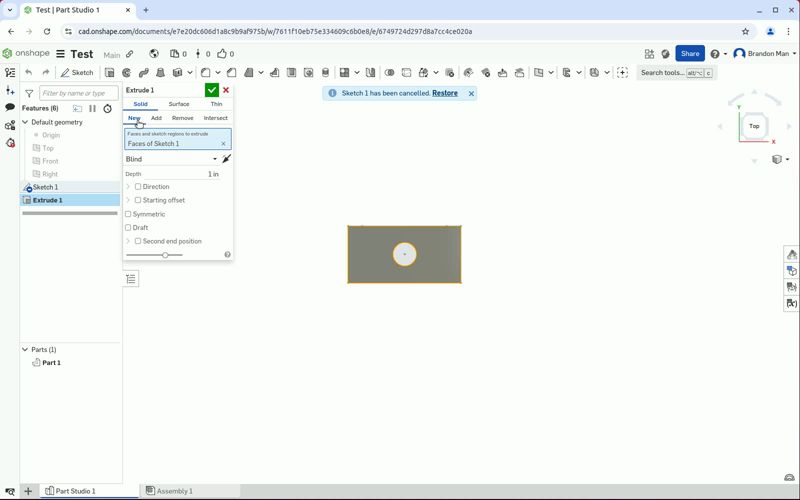
click(137, 120)
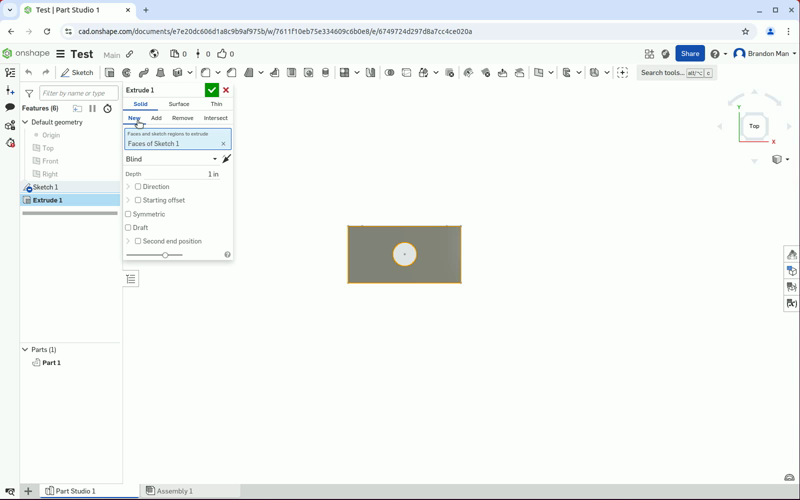
key(tab, 4)
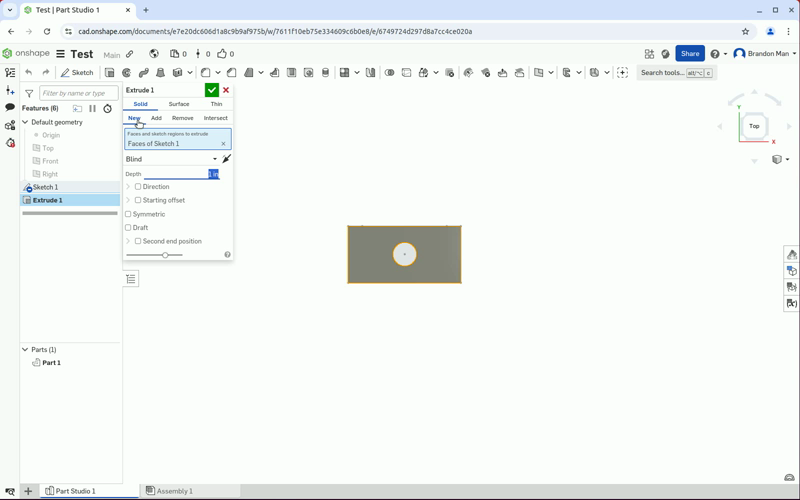
text(4.574)
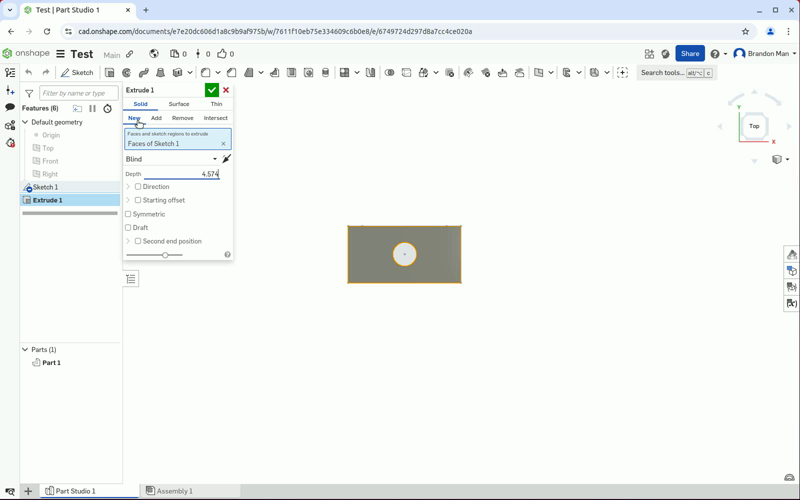
key(enter)
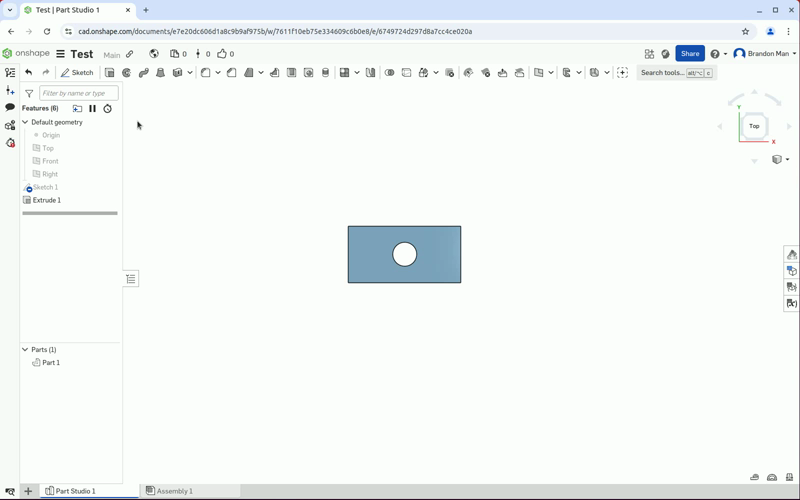
key(shift+h)
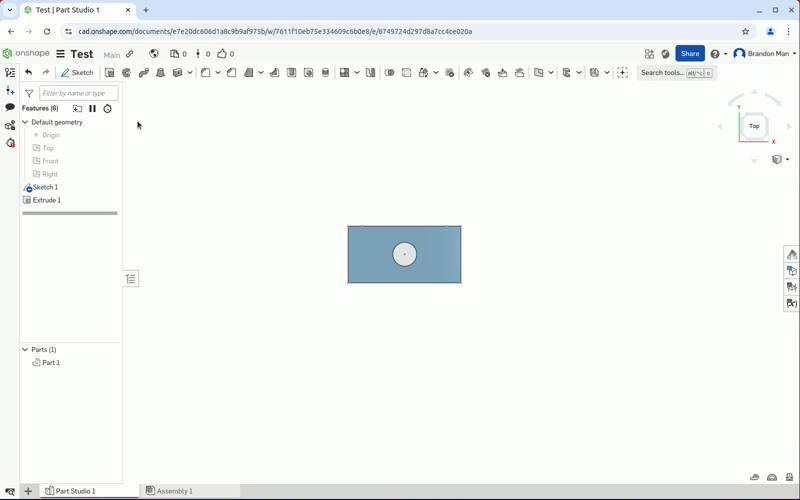
key(shift+h)
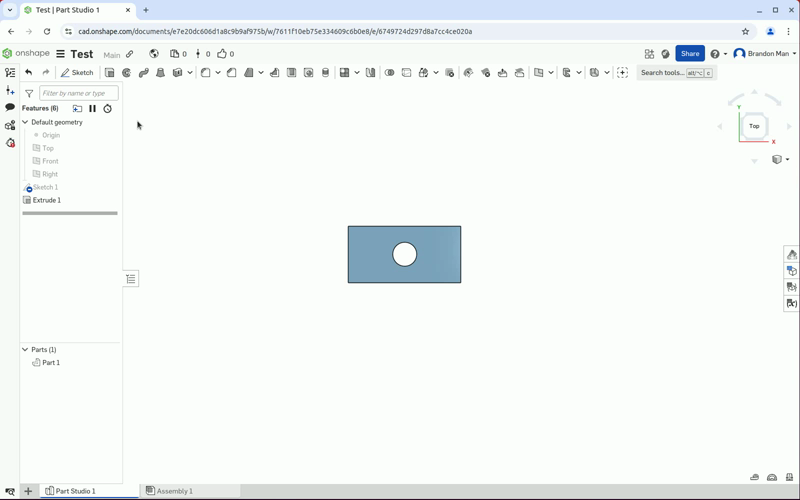
mouse_move(73, 189)
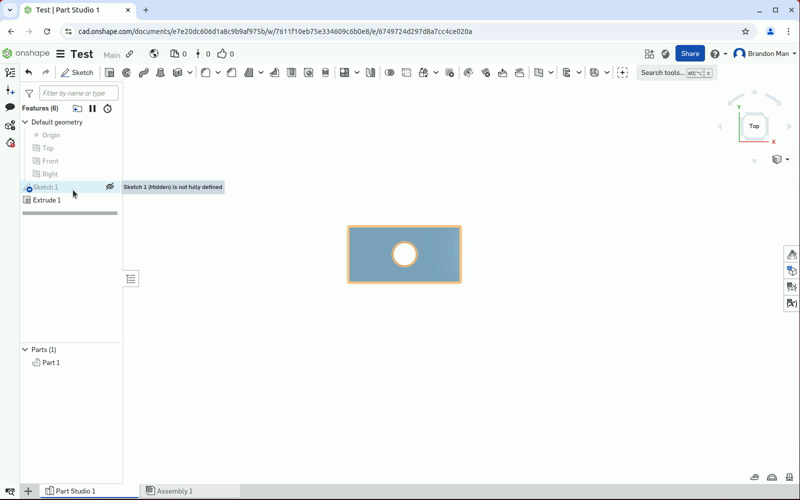
click(73, 189)
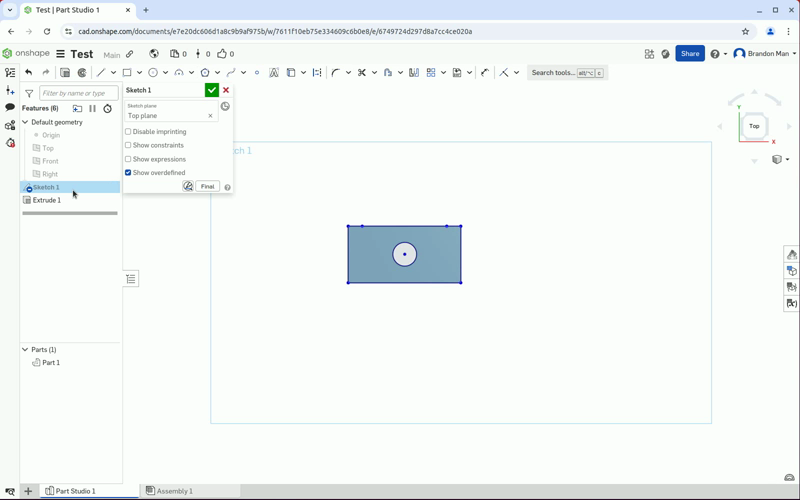
mouse_move(229, 92)
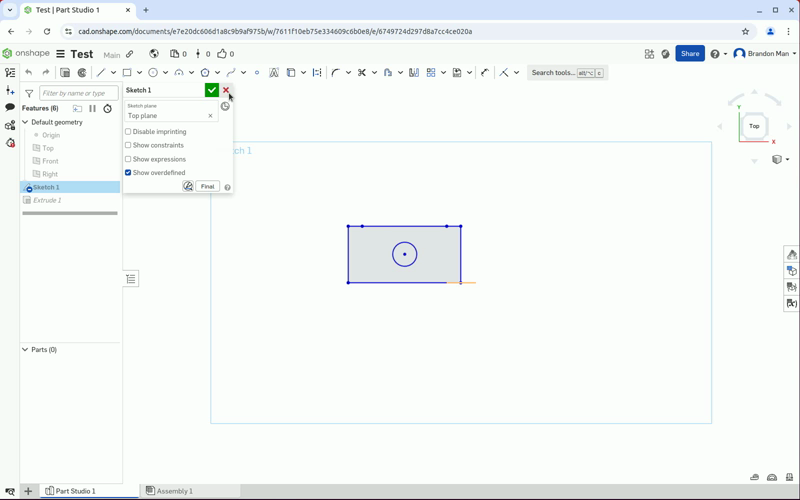
click(229, 92)
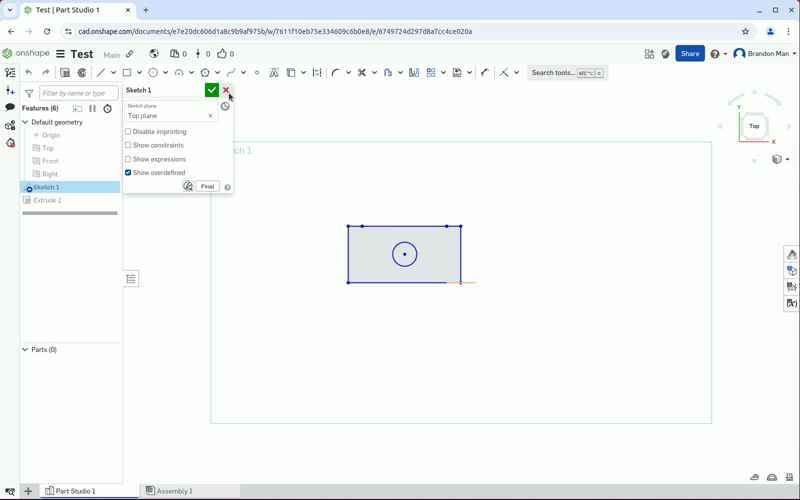
key(shift+s)
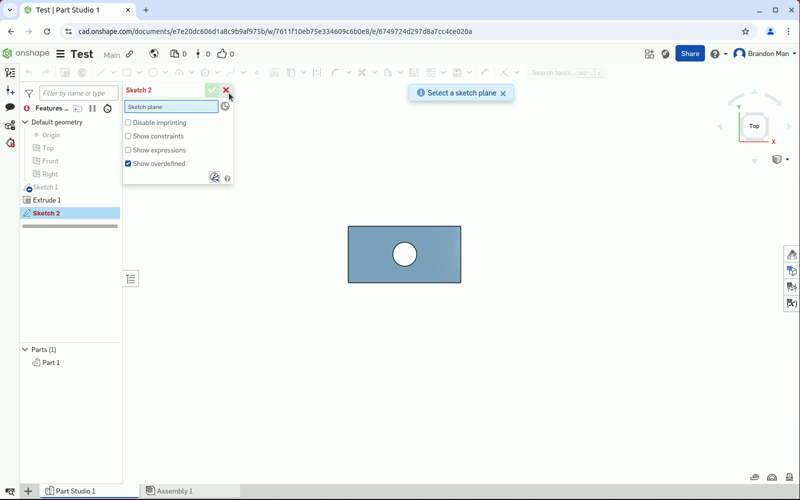
mouse_move(73, 150)
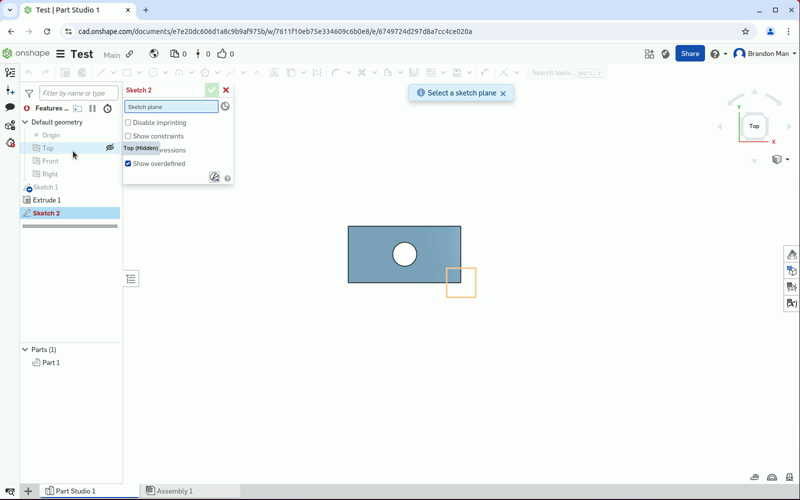
click(73, 150)
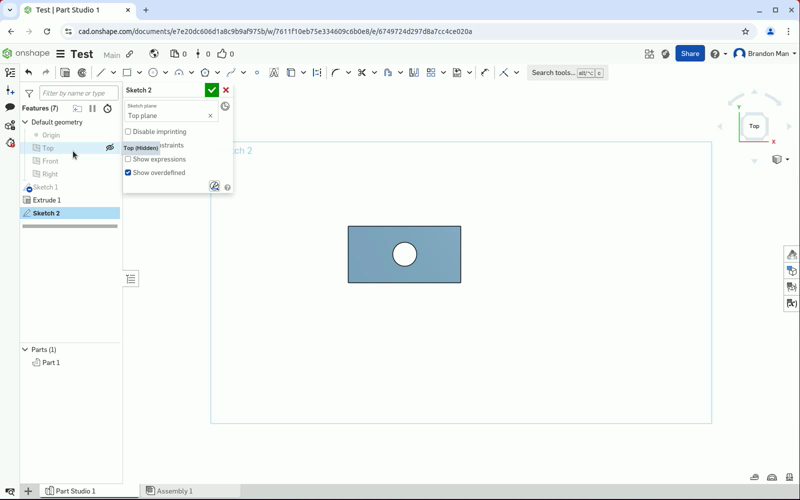
mouse_move(73, 352)
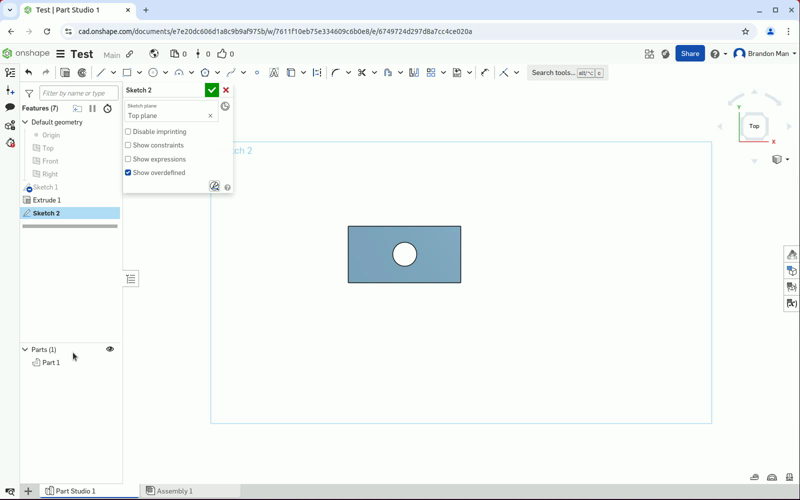
key(y)
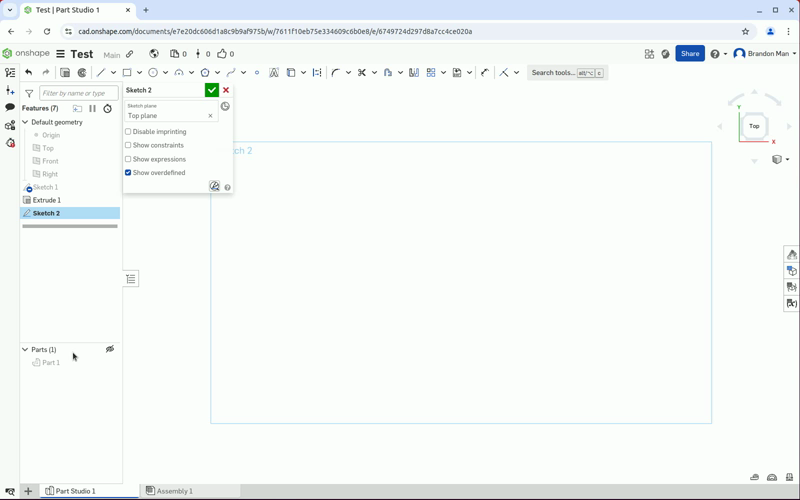
key(l)
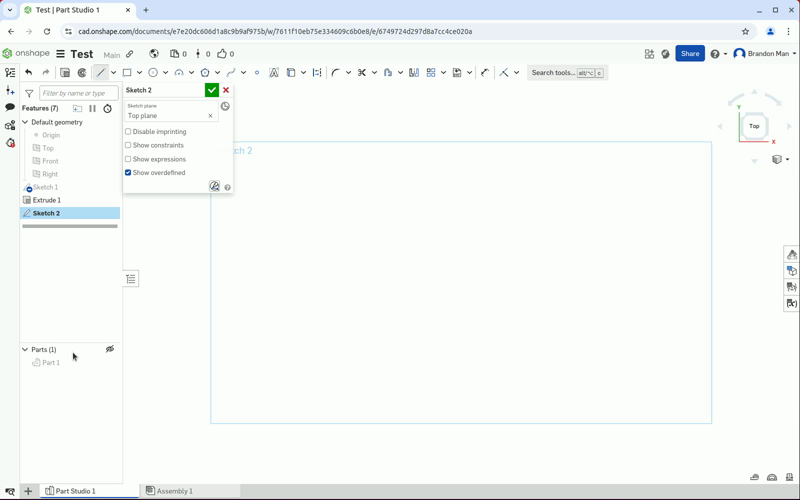
key_down(shift)
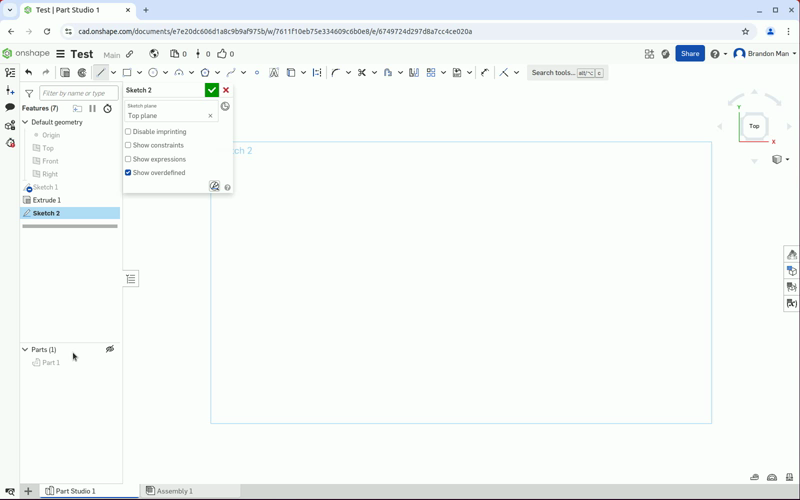
mouse_move(362, 226)
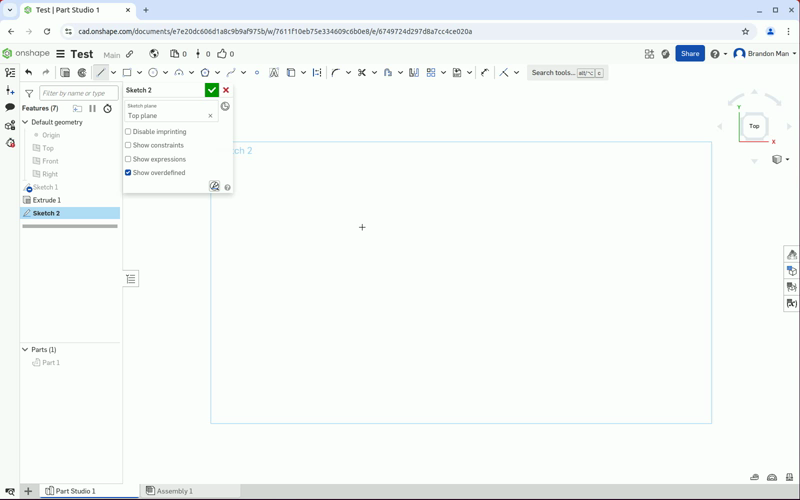
click(362, 226)
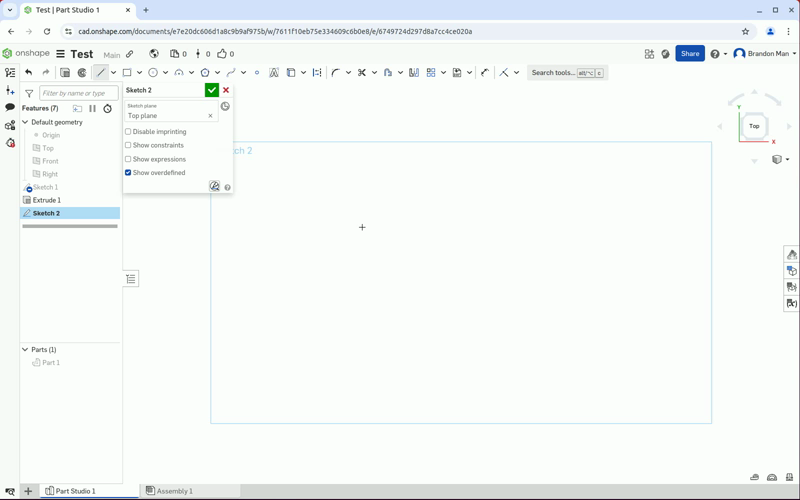
key_up(shift)
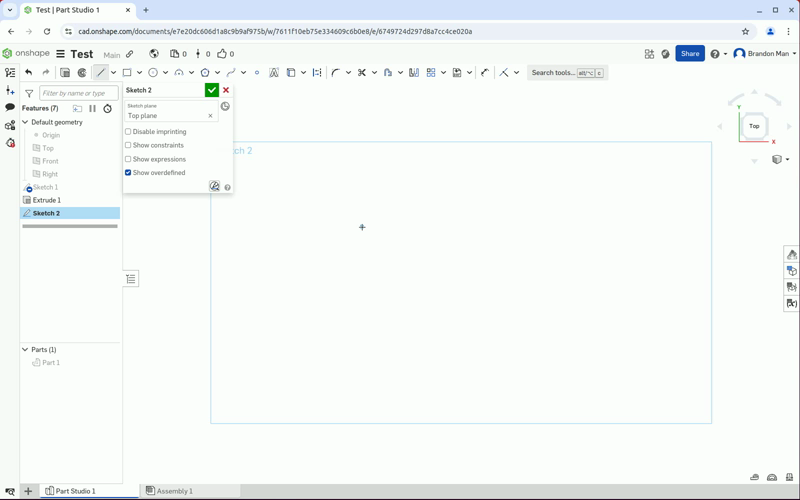
key_down(shift)
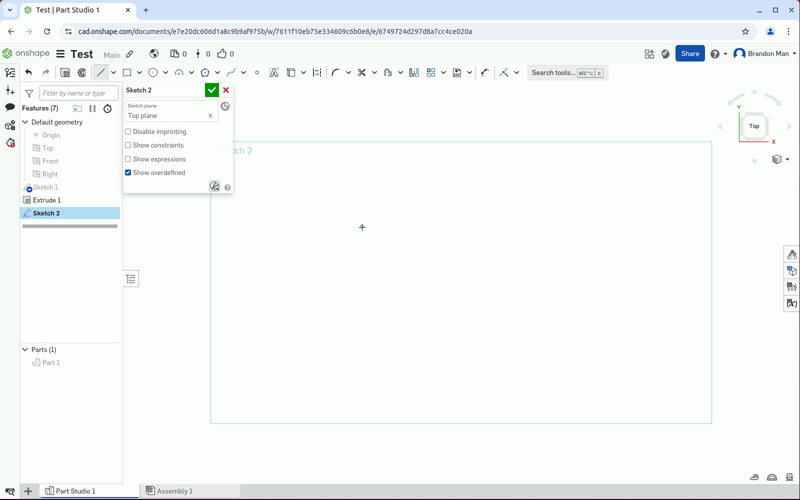
mouse_move(447, 226)
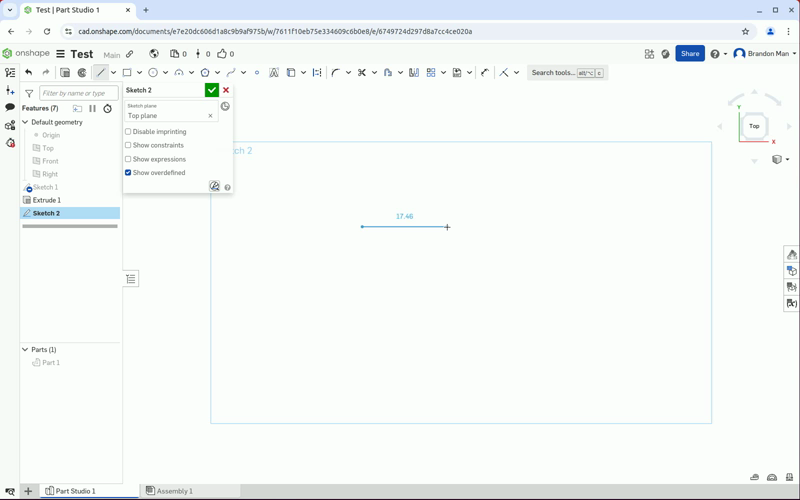
click(447, 226)
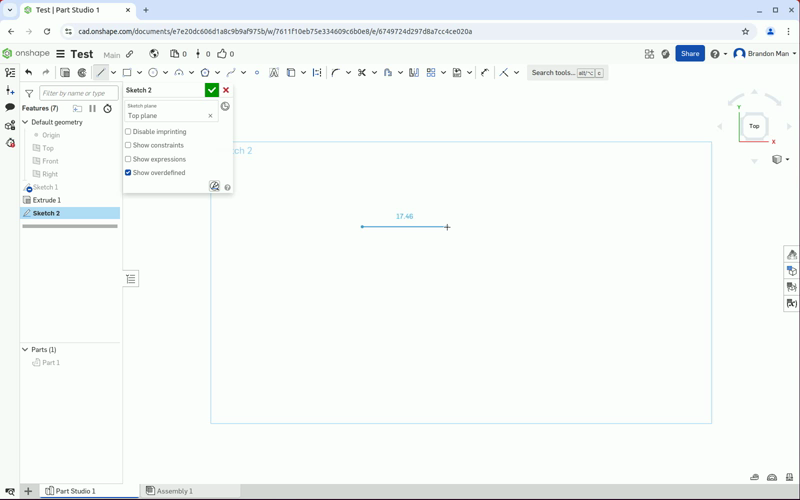
key_up(shift)
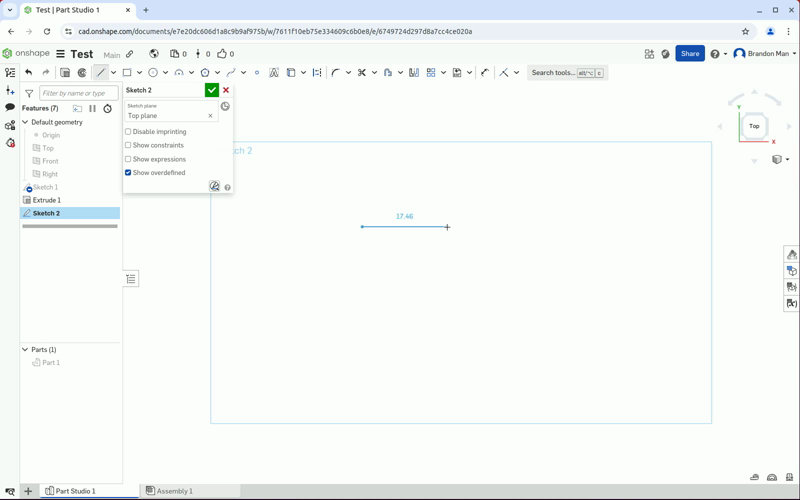
key_down(shift)
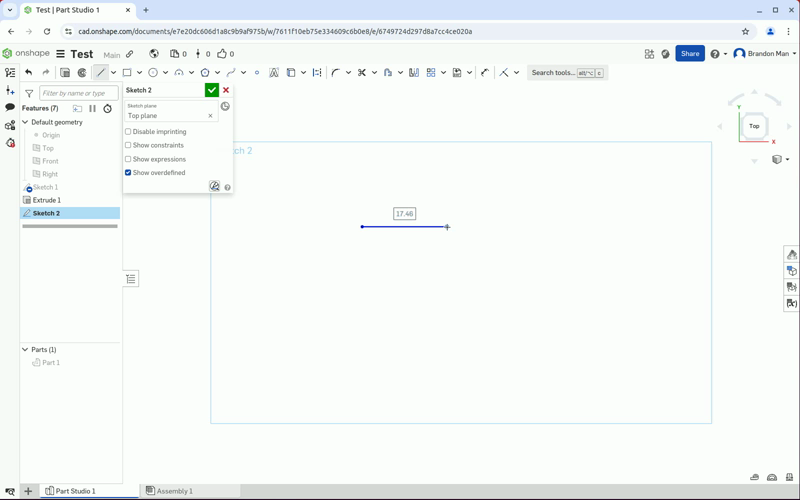
mouse_move(477, 226)
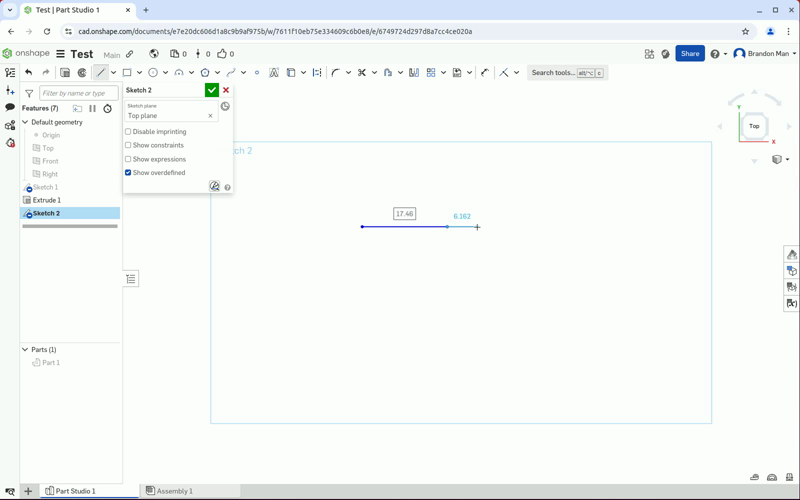
mouse_move(447, 204)
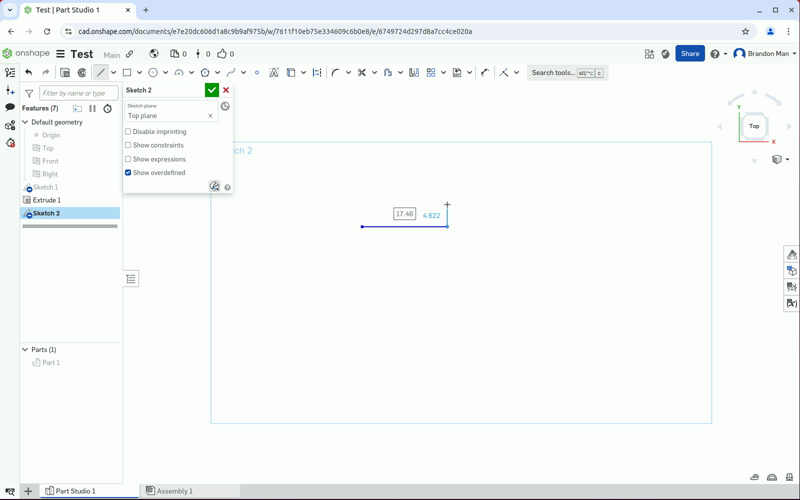
click(447, 204)
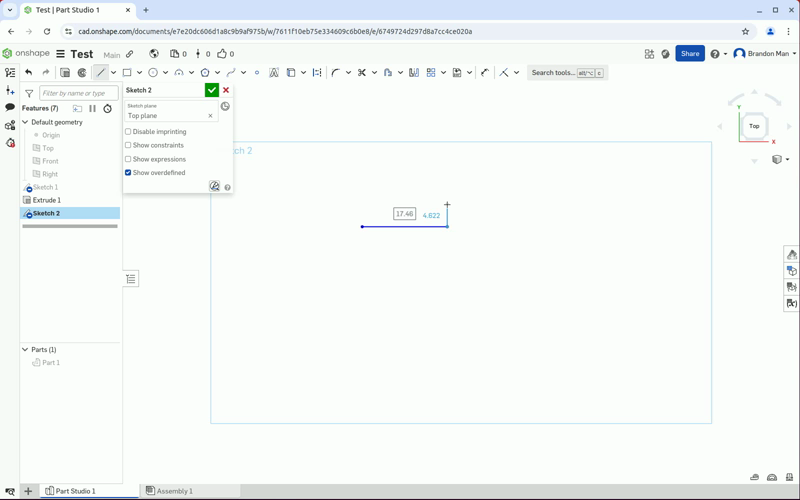
key_up(shift)
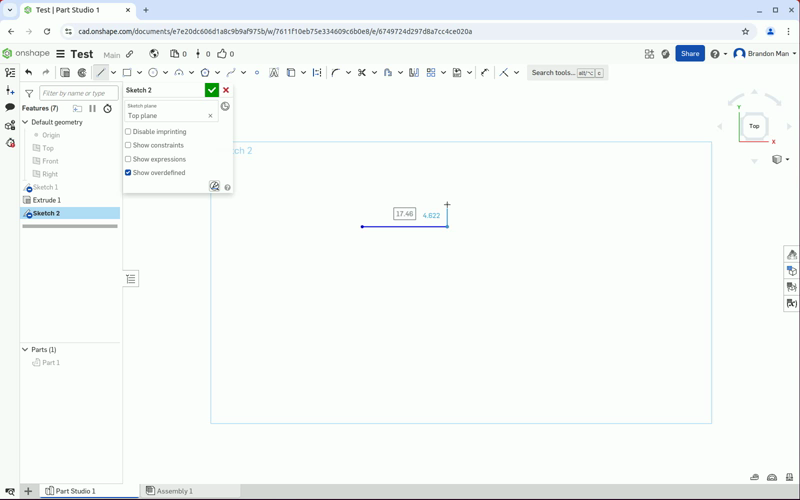
key_down(shift)
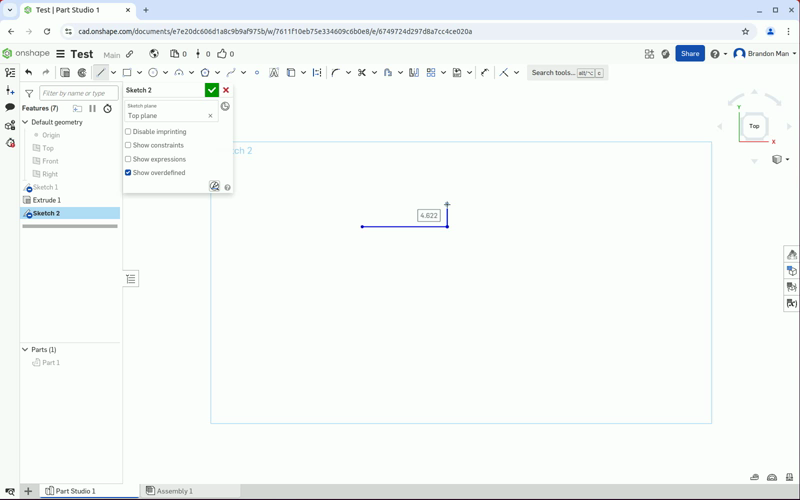
mouse_move(362, 204)
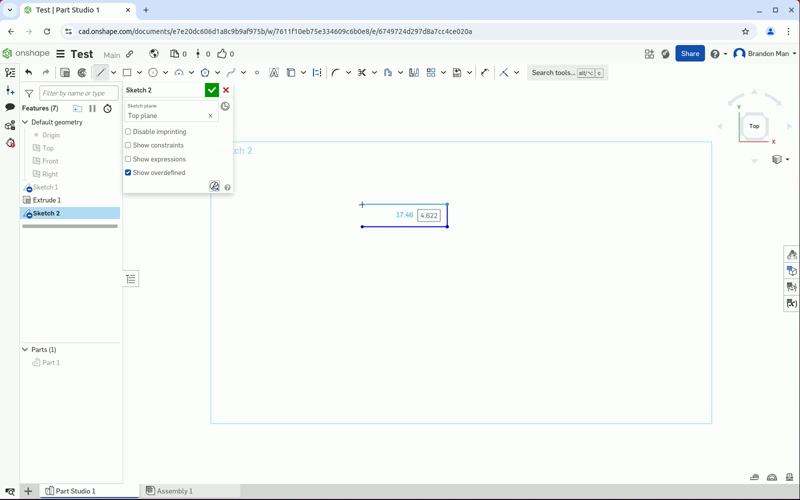
click(362, 204)
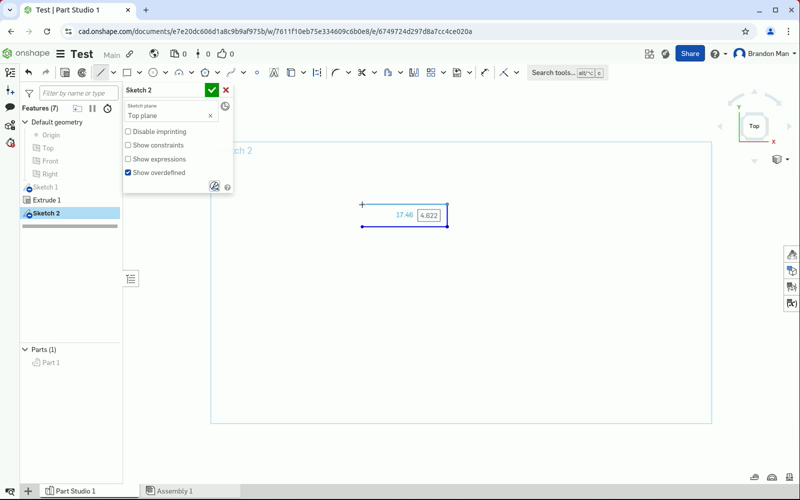
key_up(shift)
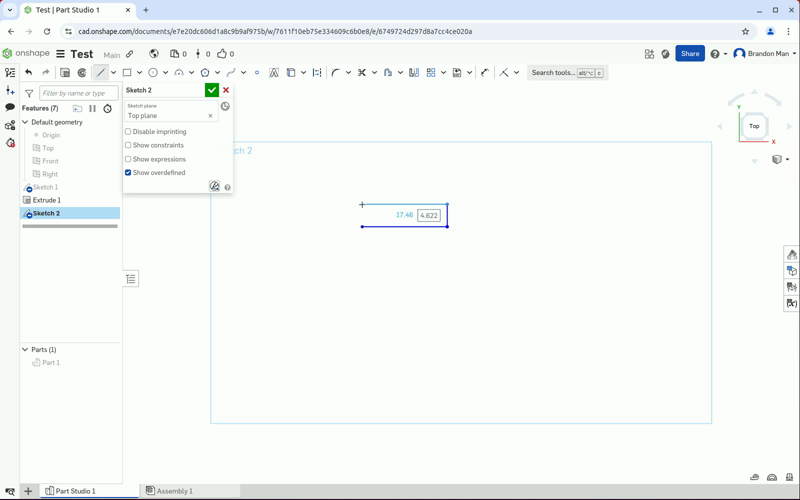
mouse_move(392, 204)
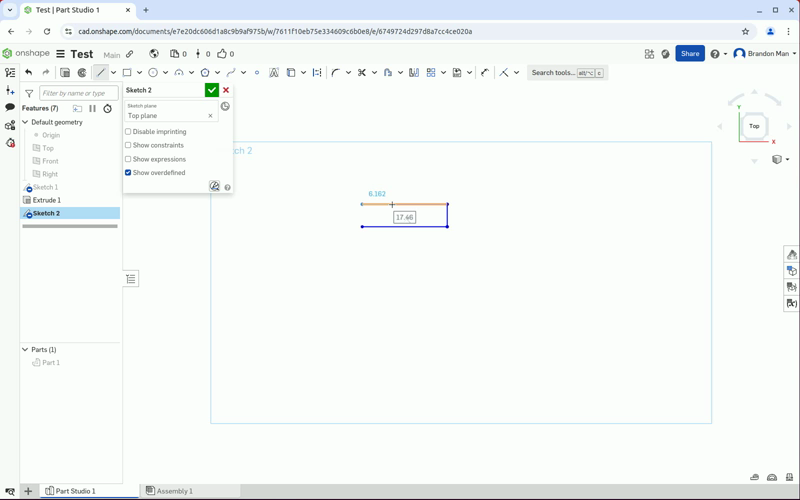
key_down(shift)
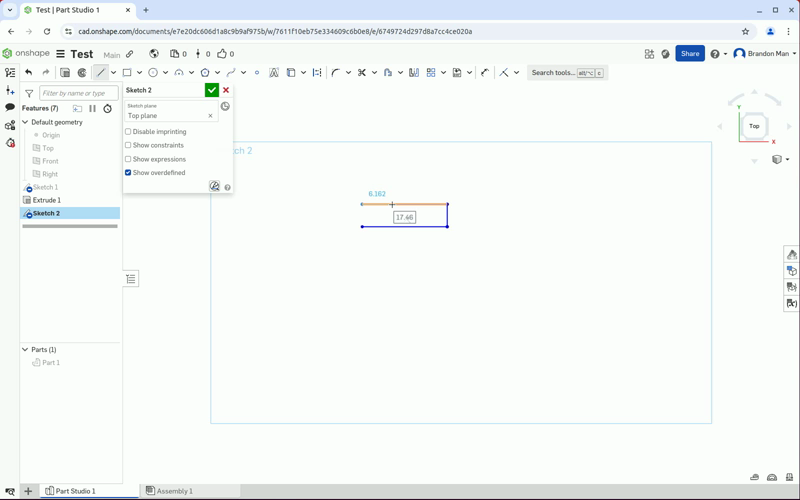
mouse_move(362, 226)
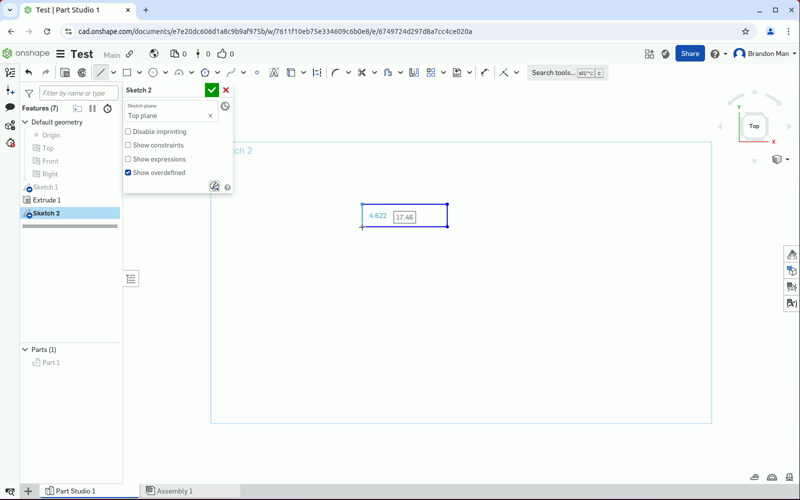
key_up(shift)
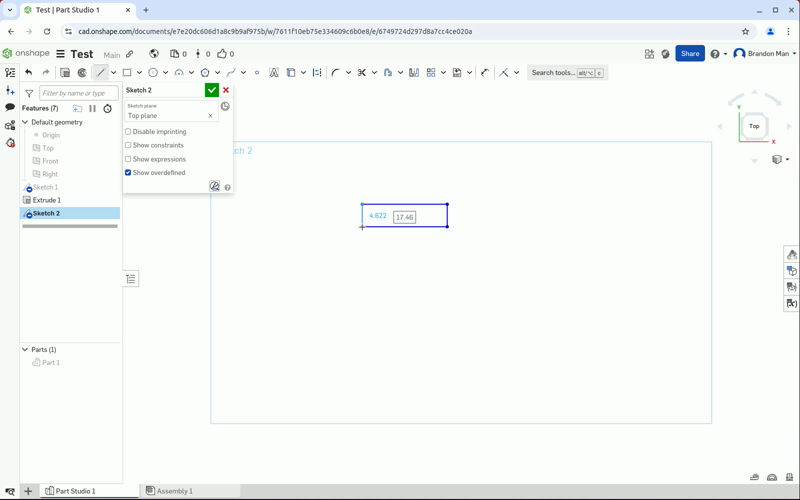
click(362, 226)
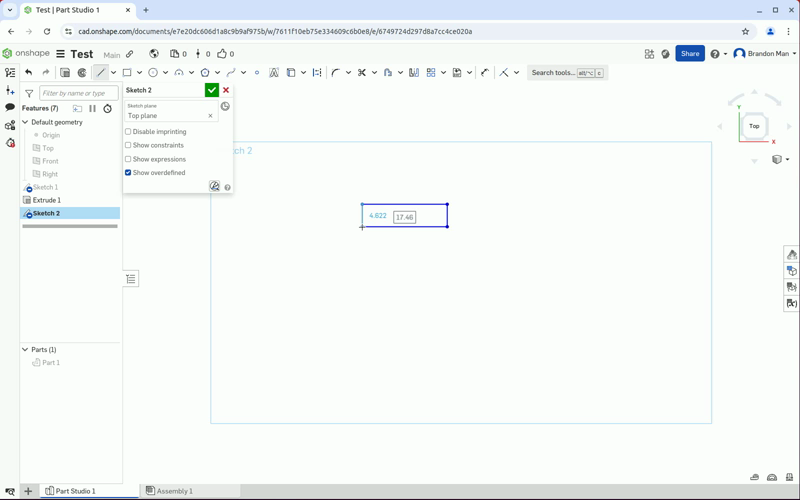
key(esc)
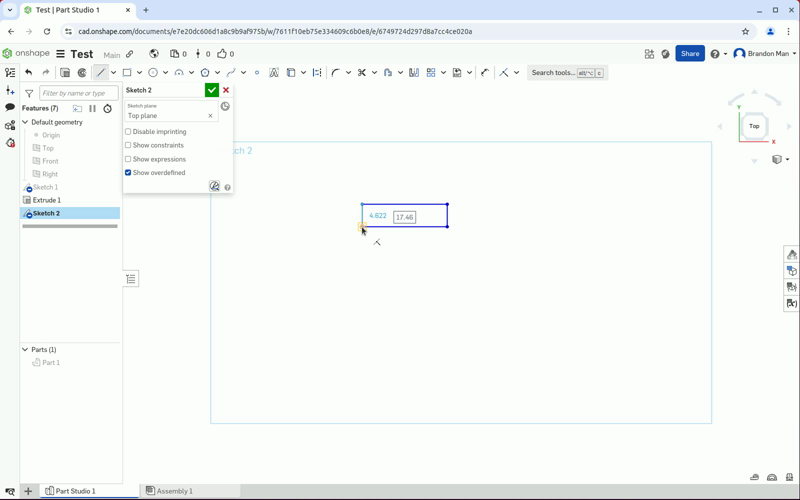
mouse_move(407, 219)
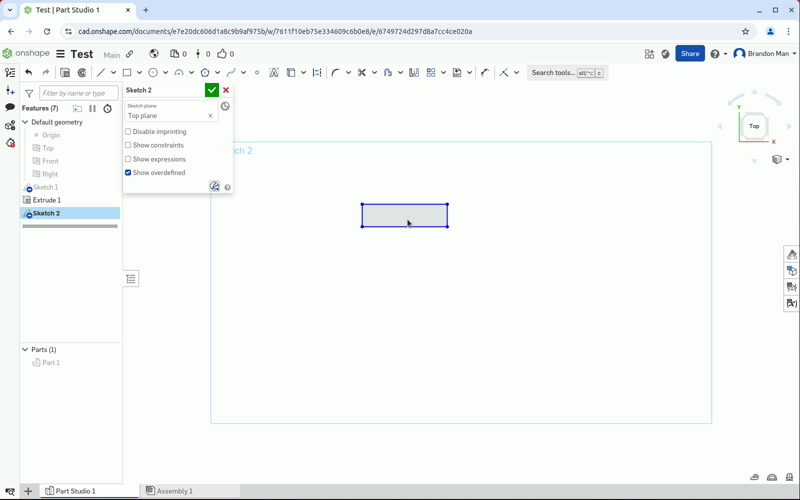
click(407, 219)
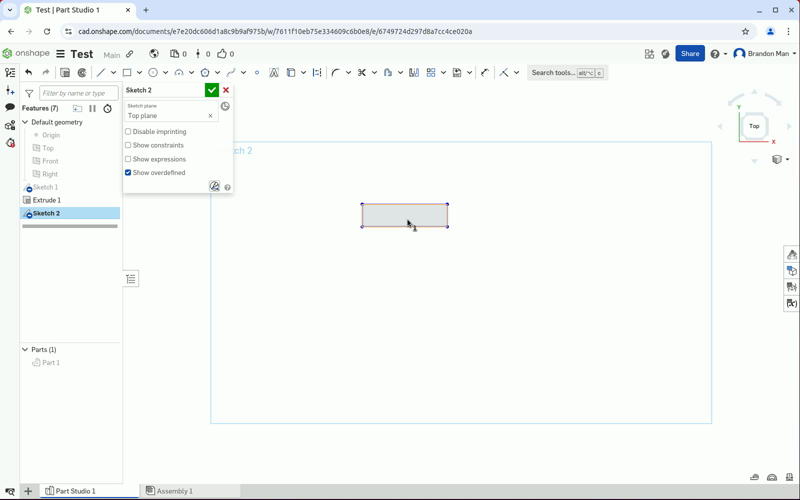
mouse_move(73, 352)
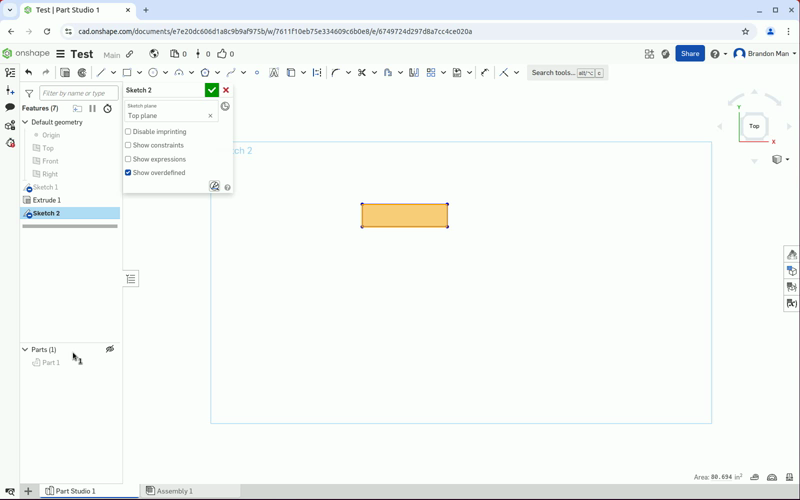
key(shift+y)
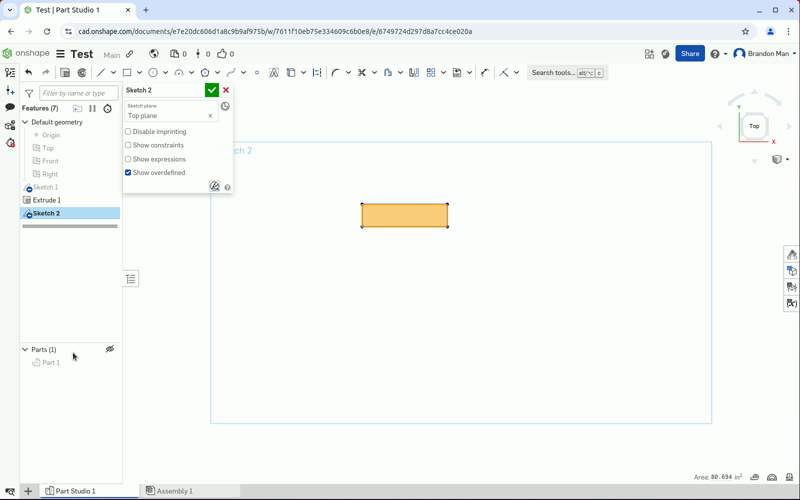
key(shift+e)
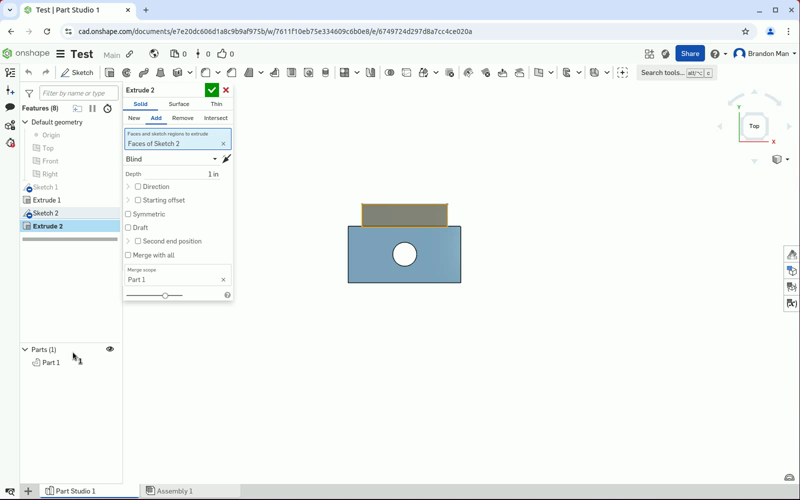
mouse_move(143, 106)
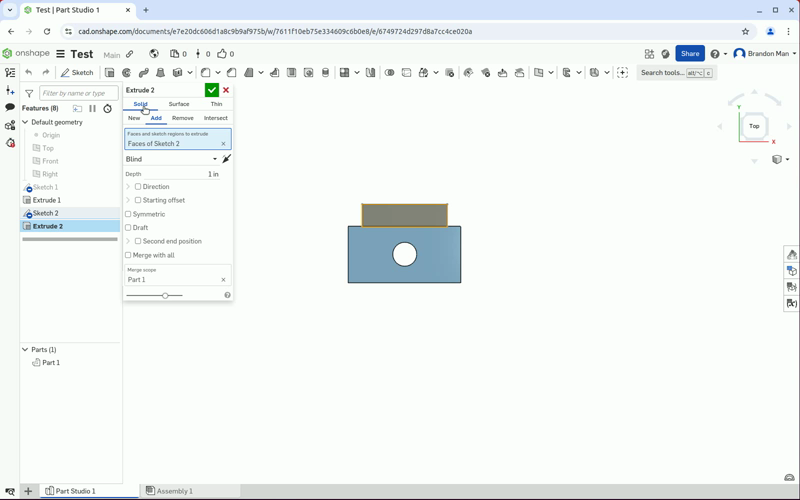
click(143, 106)
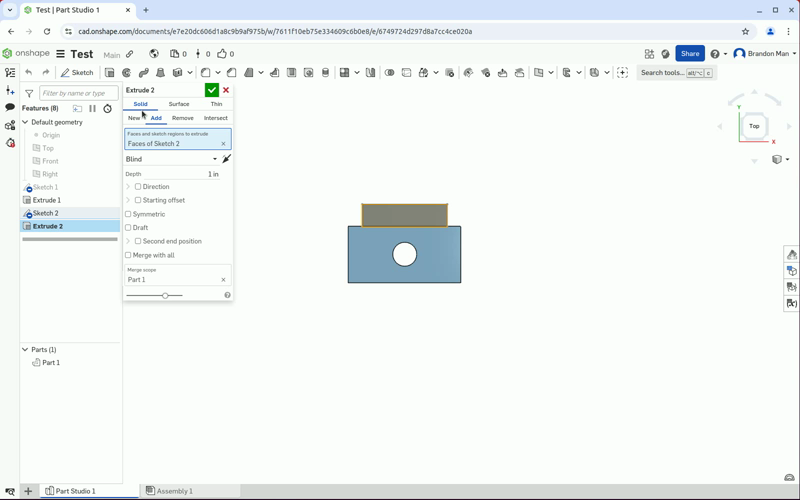
mouse_move(137, 120)
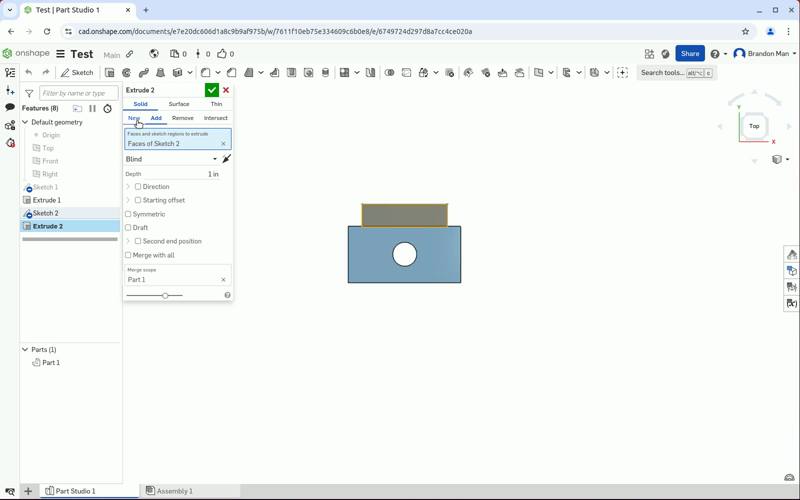
click(137, 120)
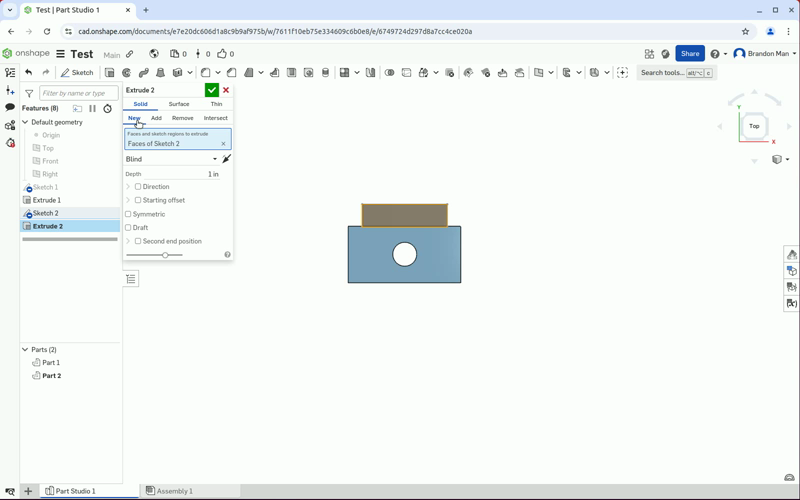
key(tab, 4)
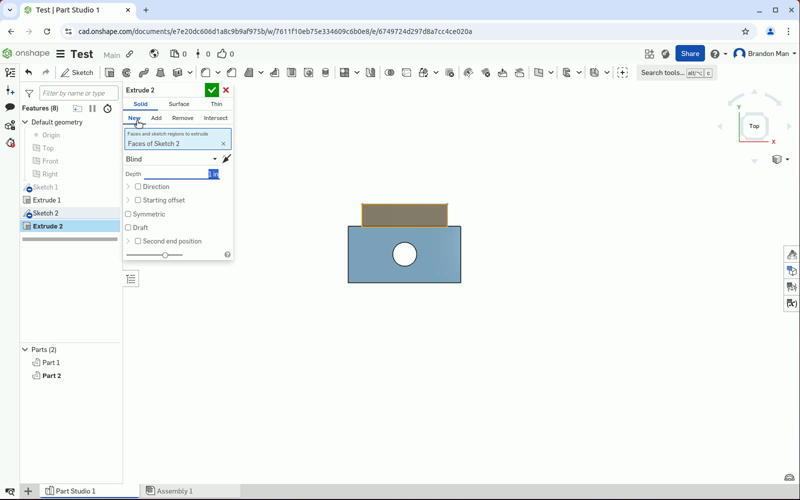
text(4.574)
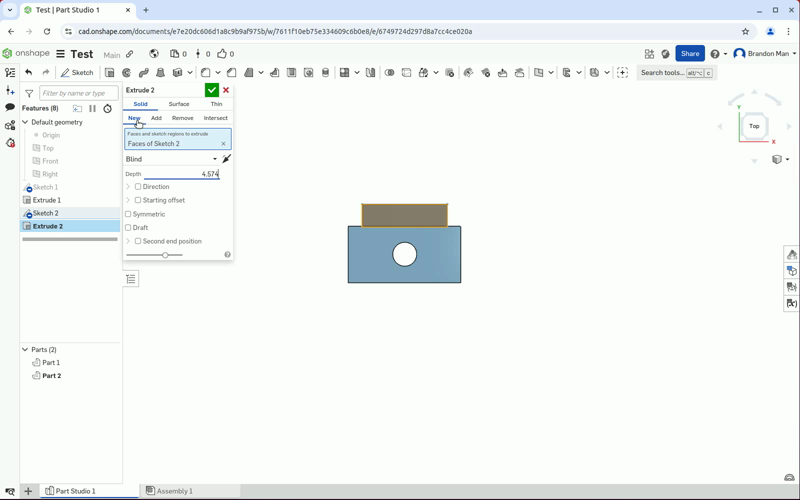
key(enter)
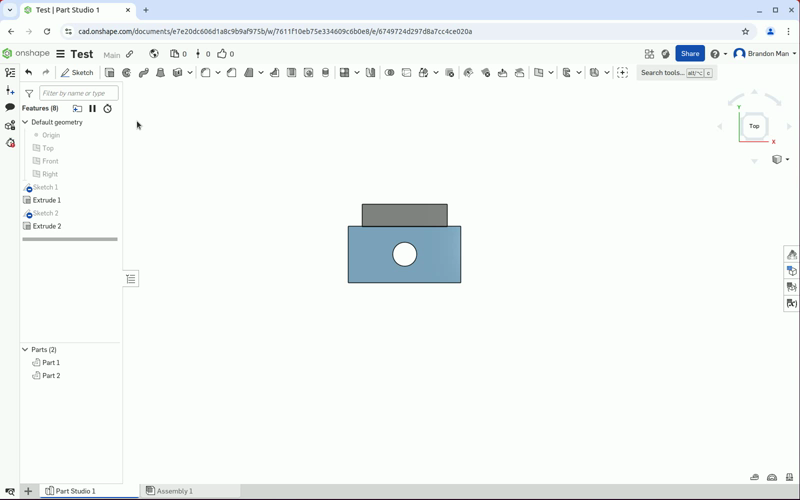
key(shift+h)
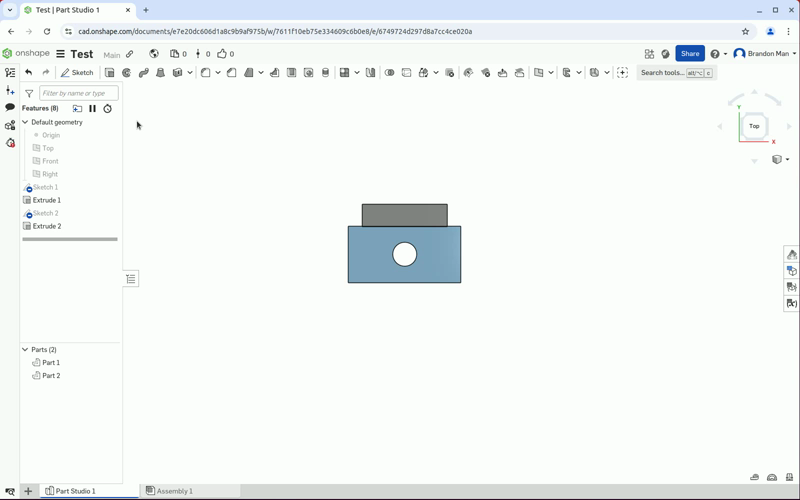
key(shift+h)
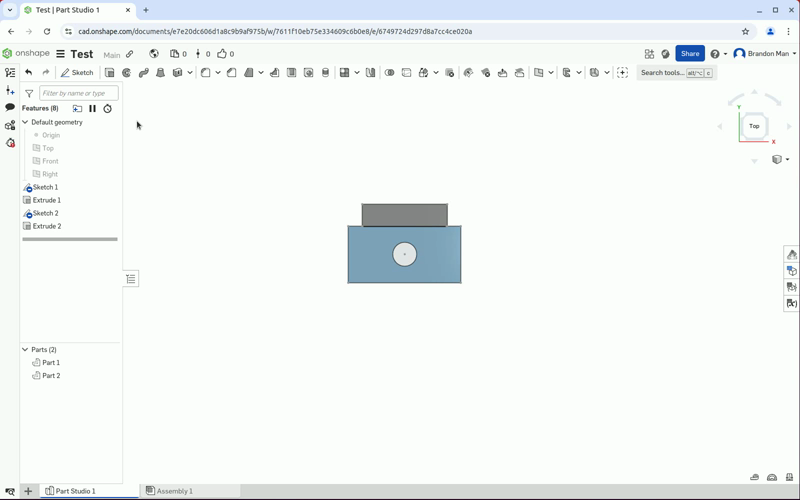
key(shift+7)
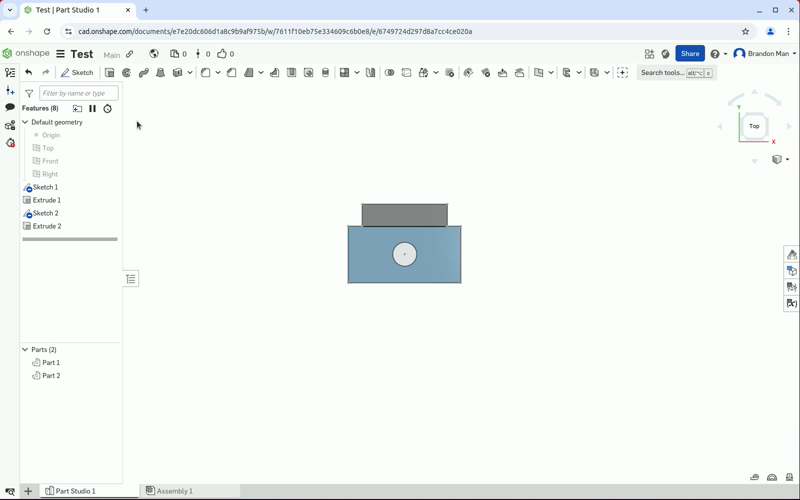
key(up, 3)
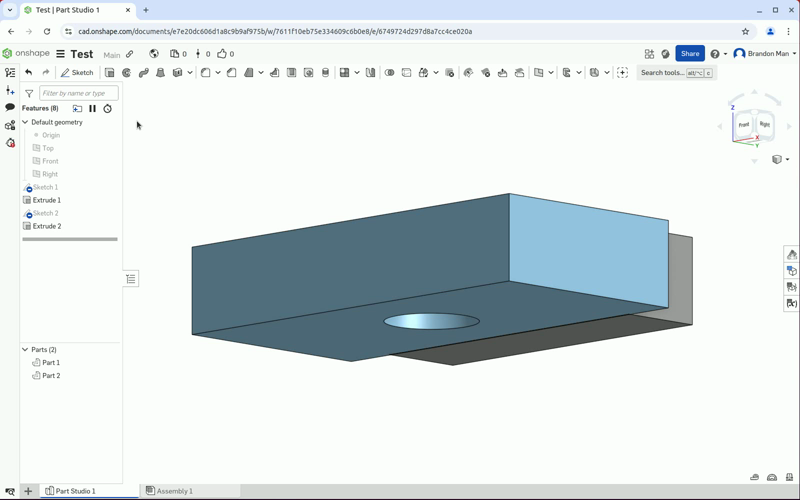
key(left, 3)
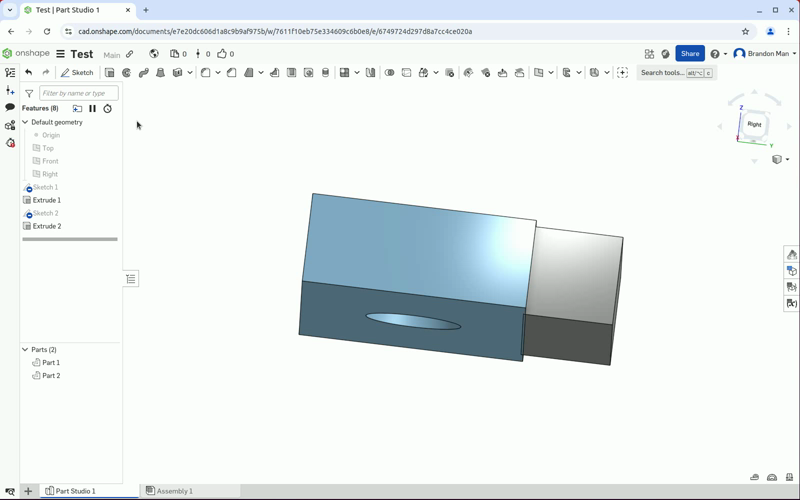
key(right, 3)
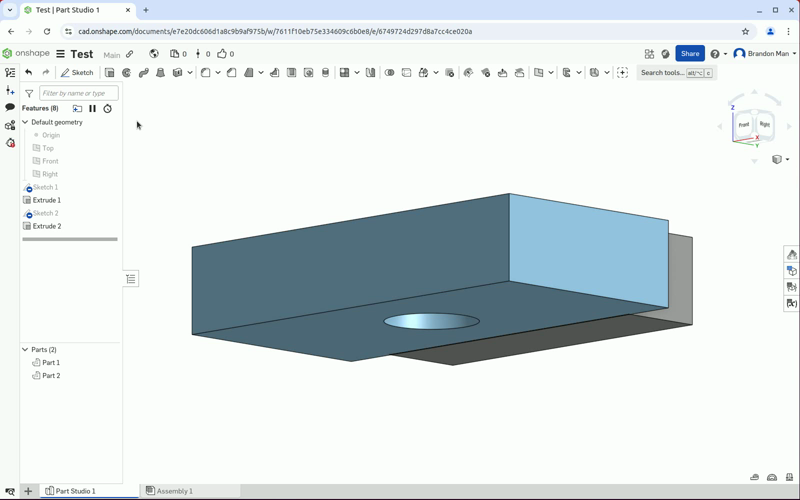
key(down, 3)
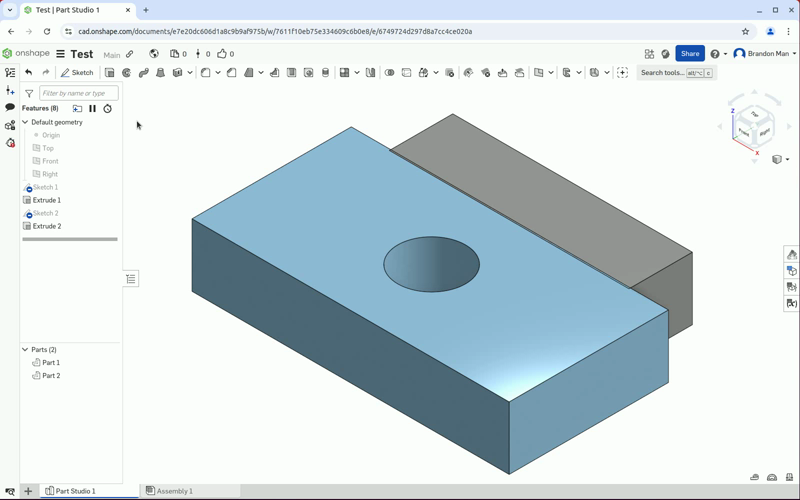
mouse_move(73, 189)
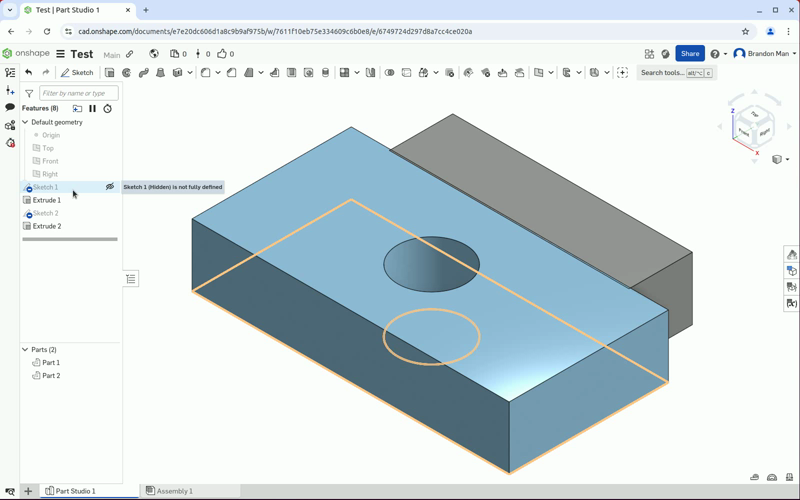
click(73, 189)